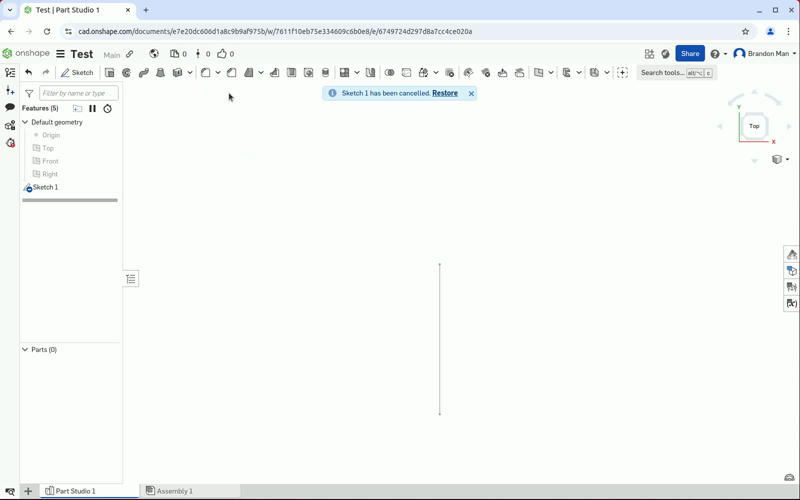
key(shift+h)
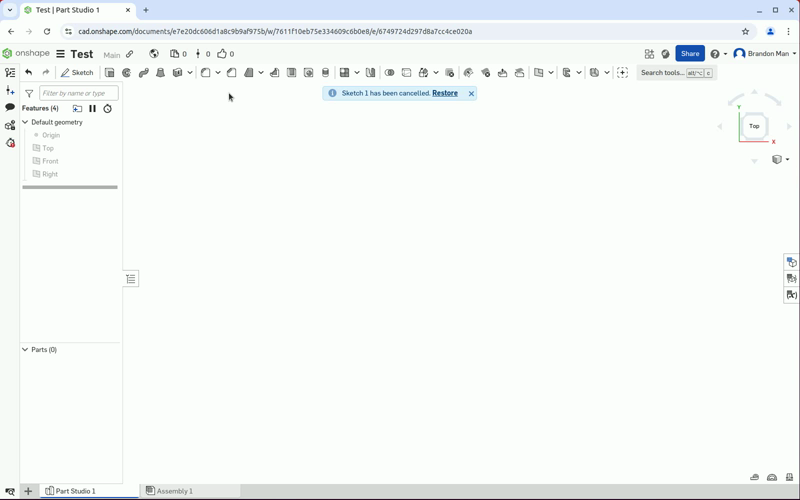
mouse_move(73, 352)
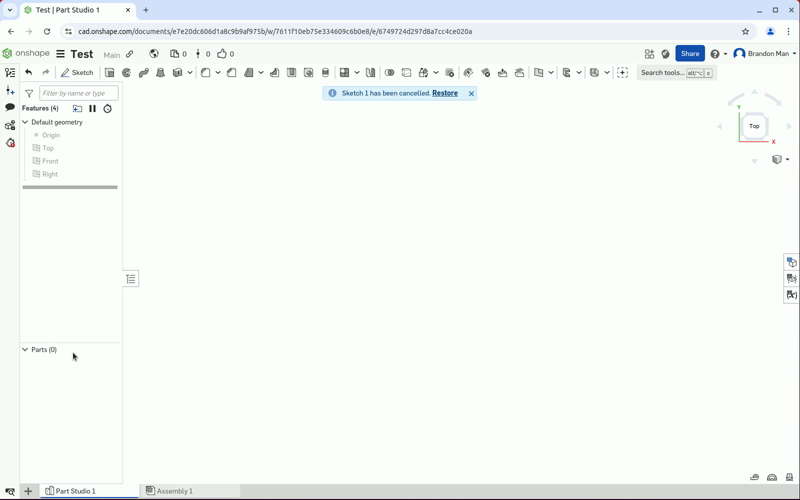
key(y)
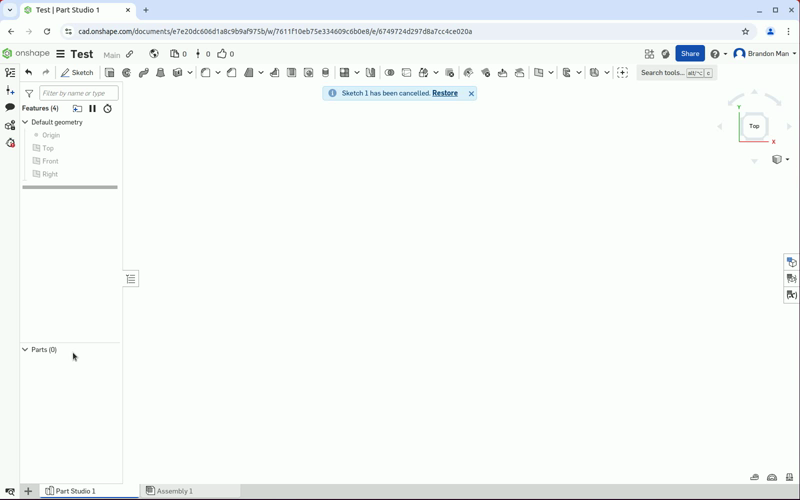
key(shift+p)
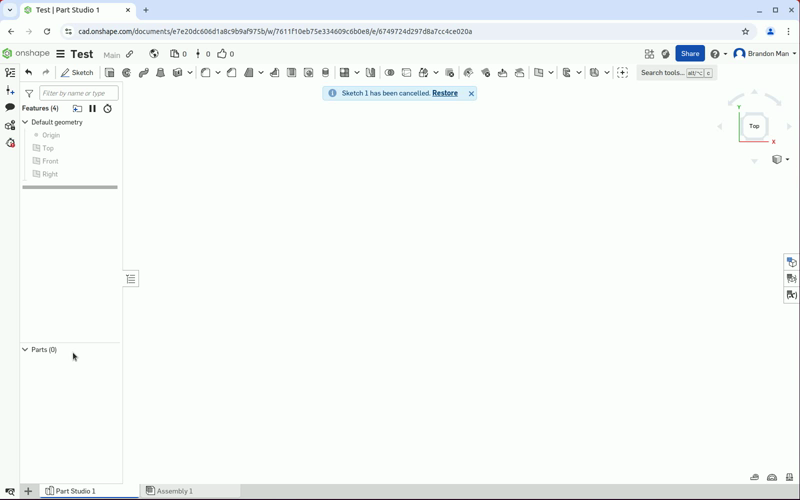
key(space)
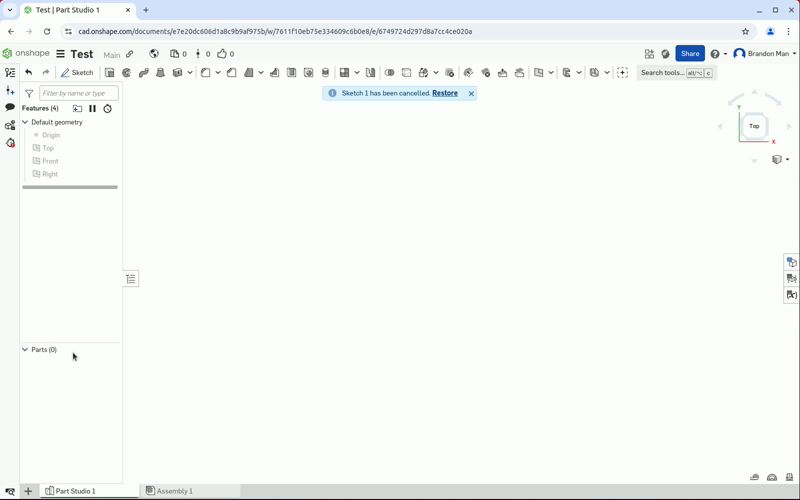
key_down(shift)
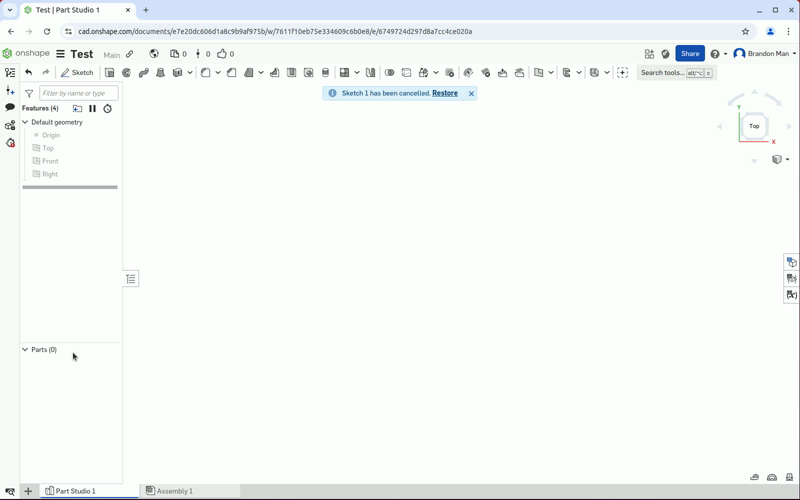
key(up)
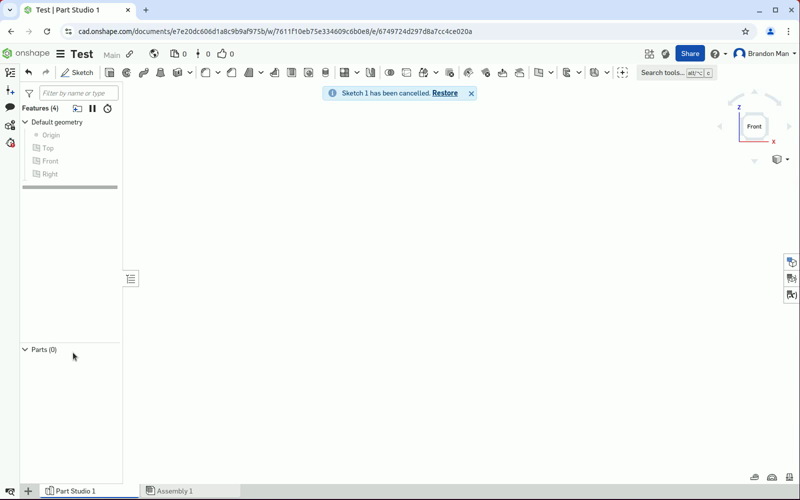
key_up(shift)
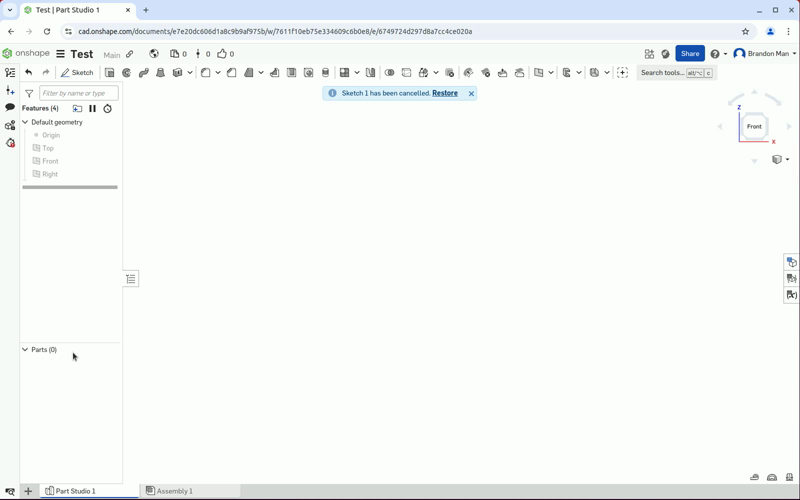
mouse_move(73, 352)
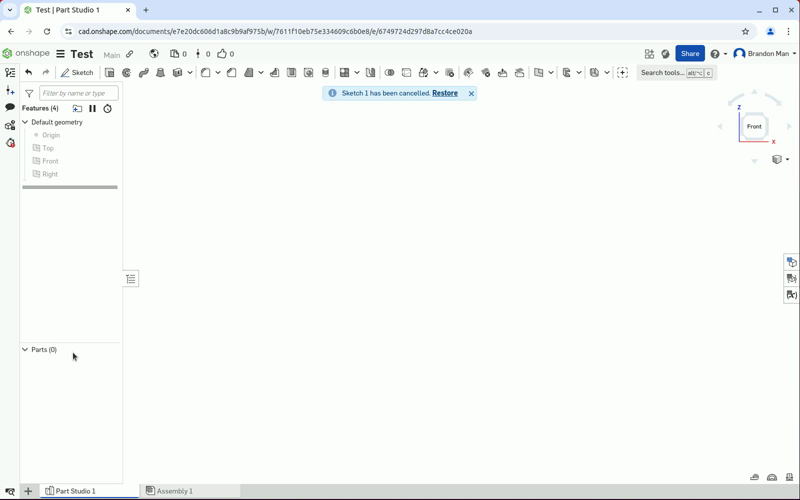
key(shift+y)
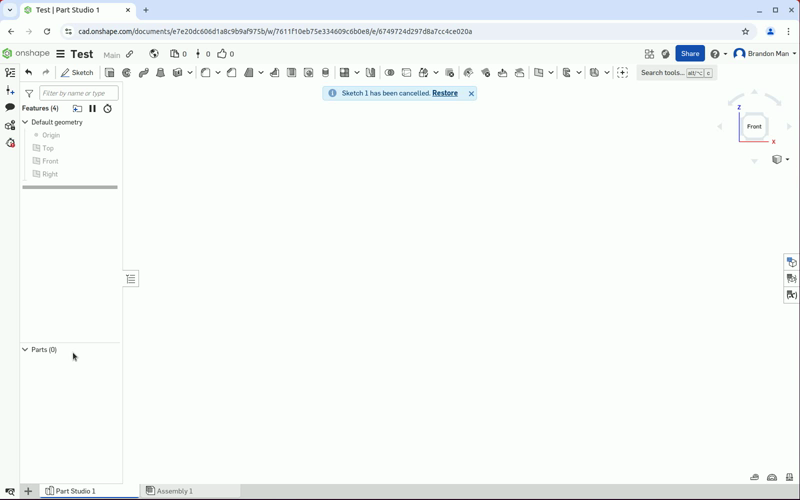
key(shift+s)
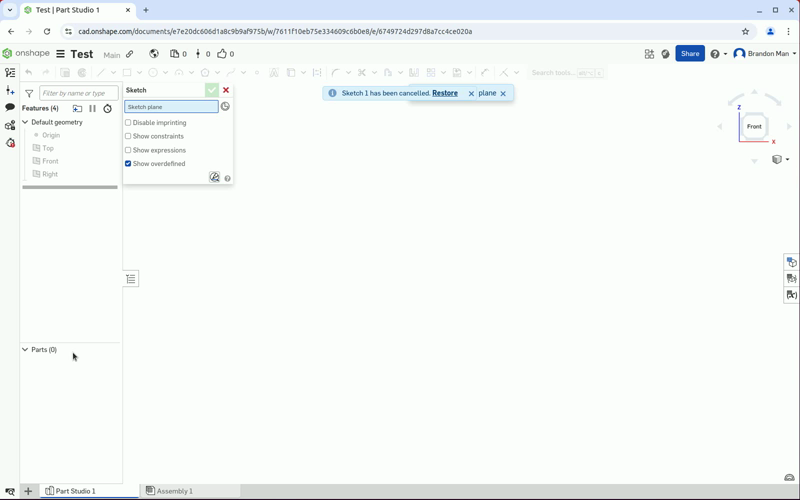
mouse_move(73, 163)
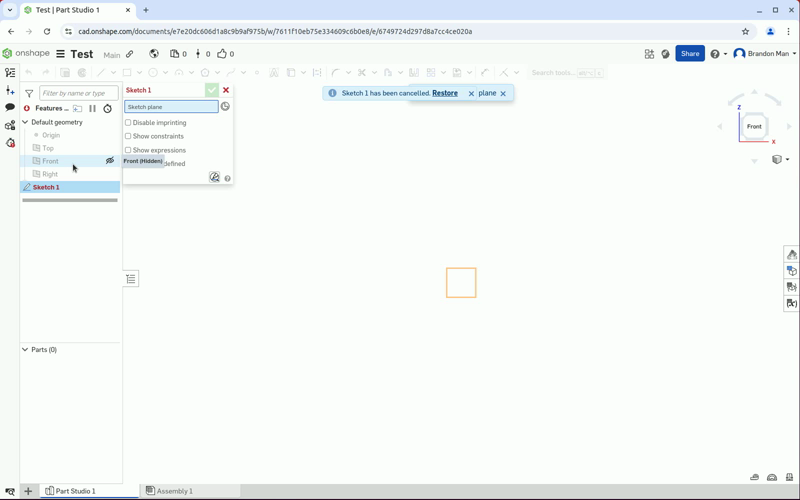
click(73, 163)
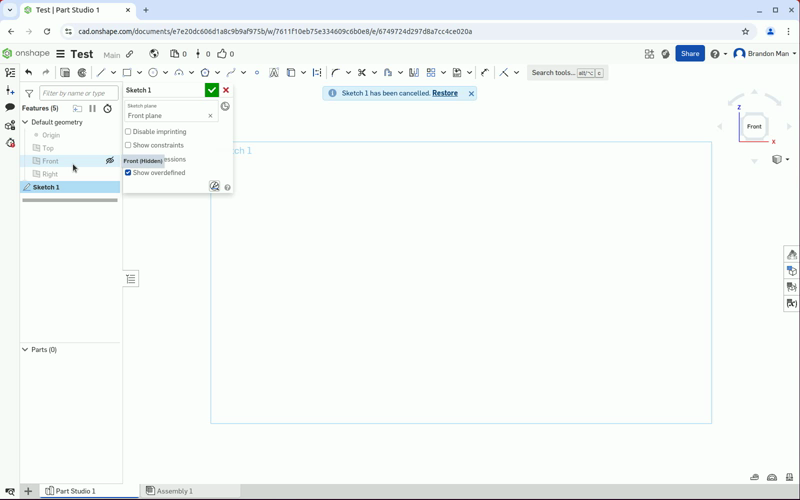
mouse_move(73, 352)
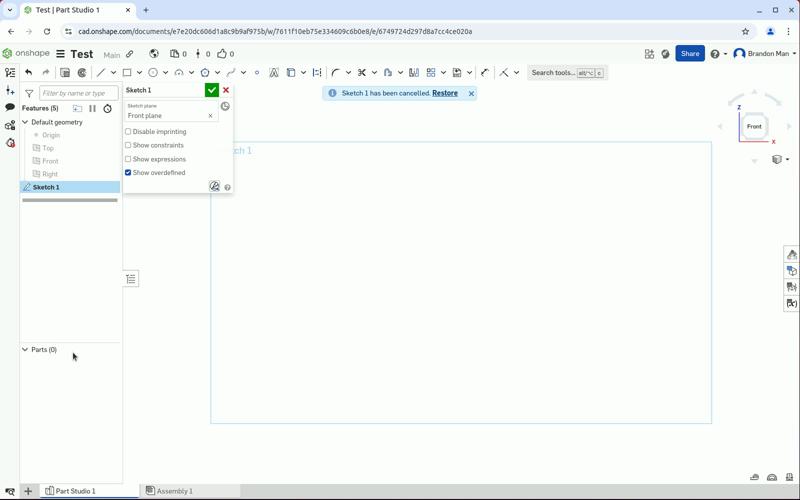
key(y)
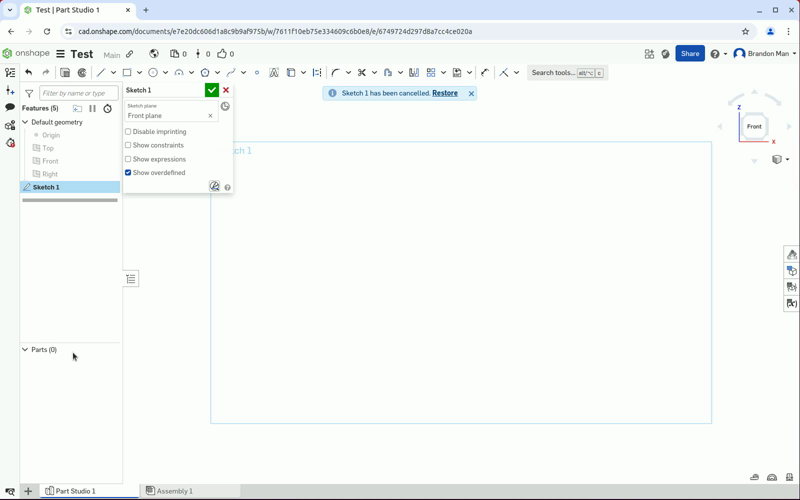
key(l)
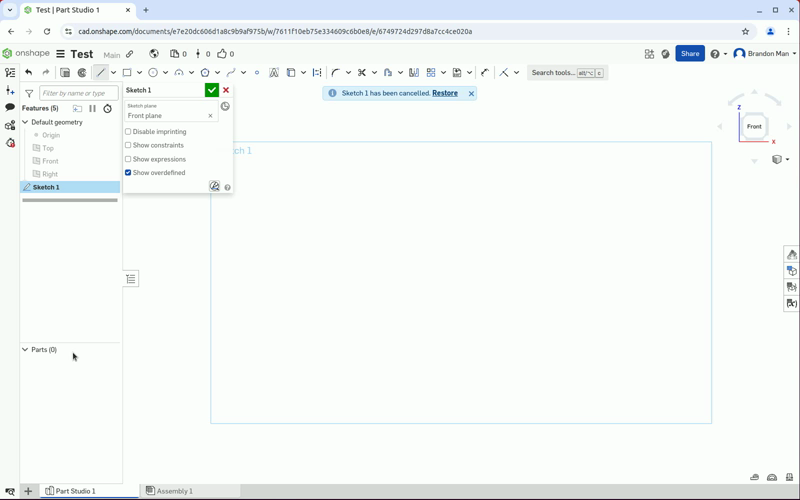
key_down(shift)
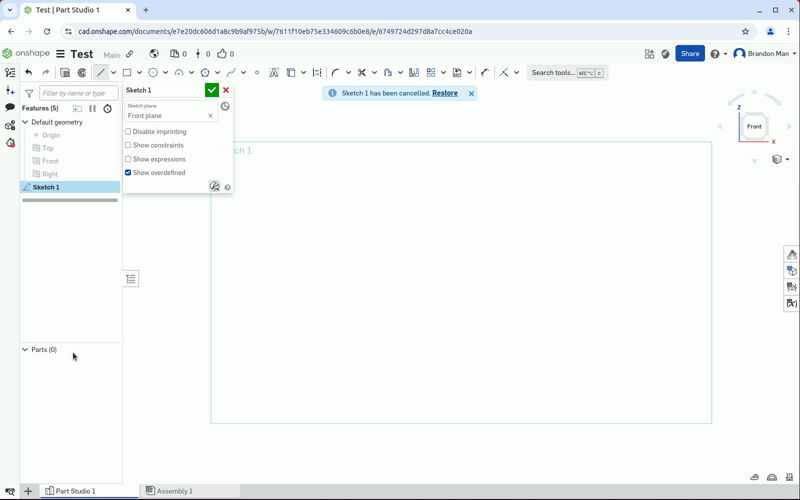
mouse_move(420, 290)
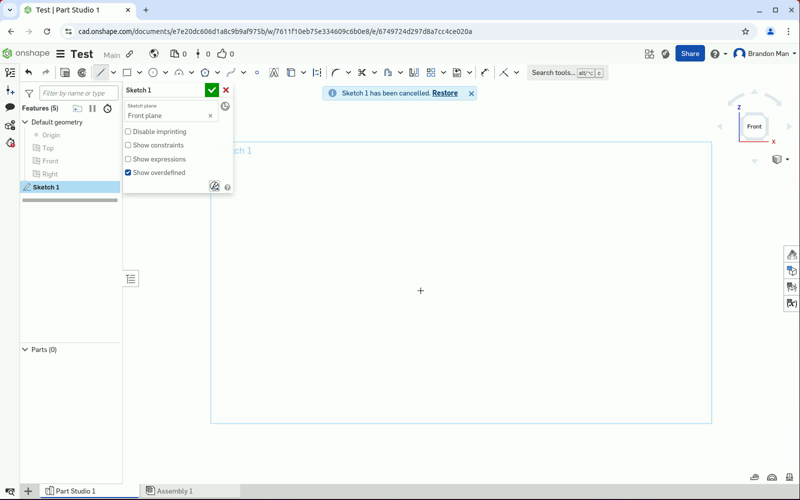
click(420, 290)
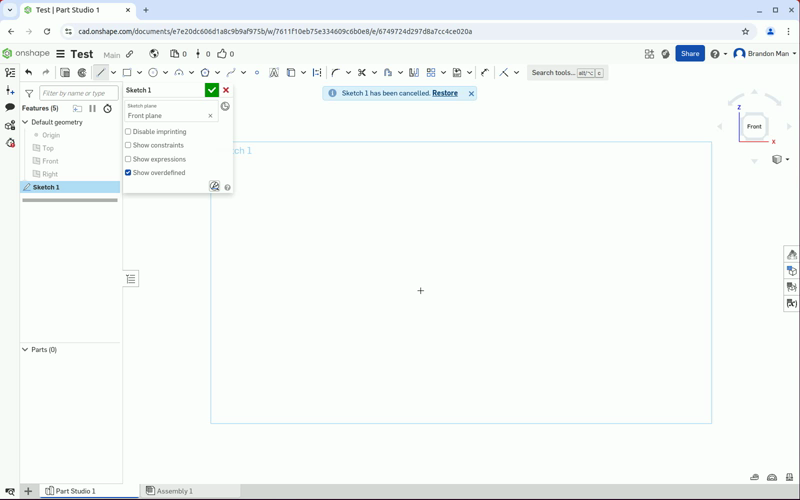
key_up(shift)
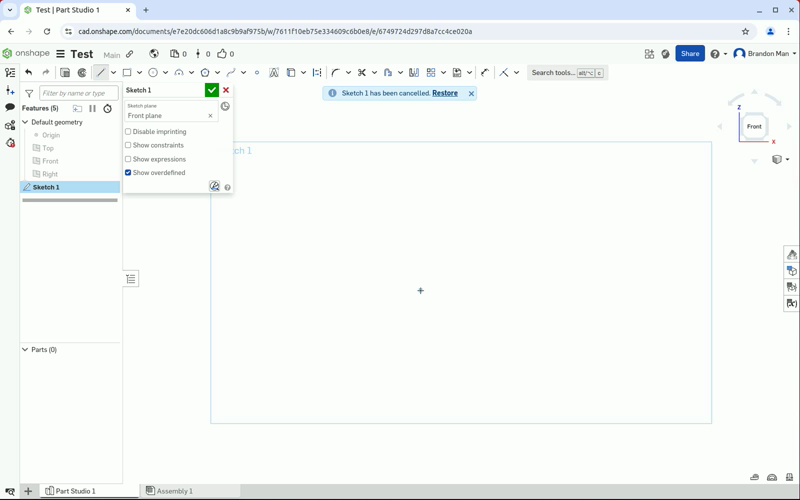
key_down(shift)
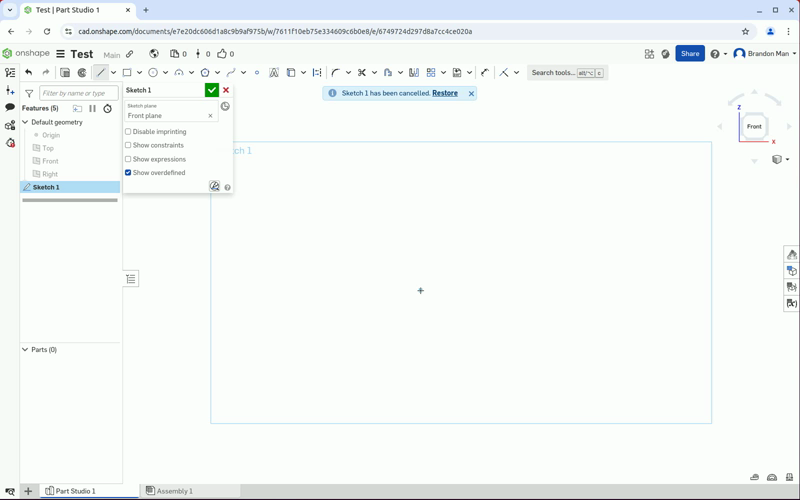
mouse_move(501, 290)
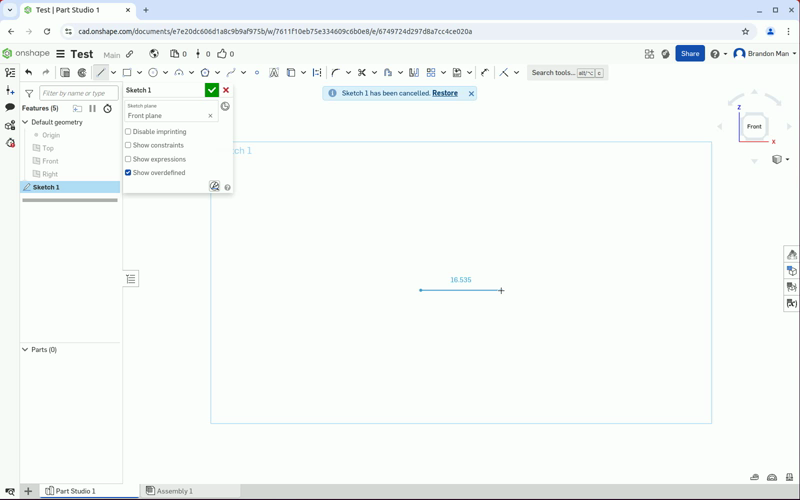
click(501, 290)
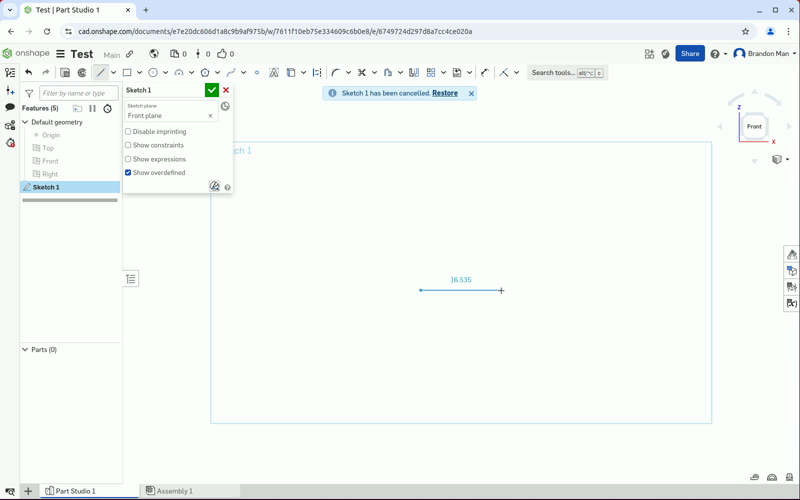
key_up(shift)
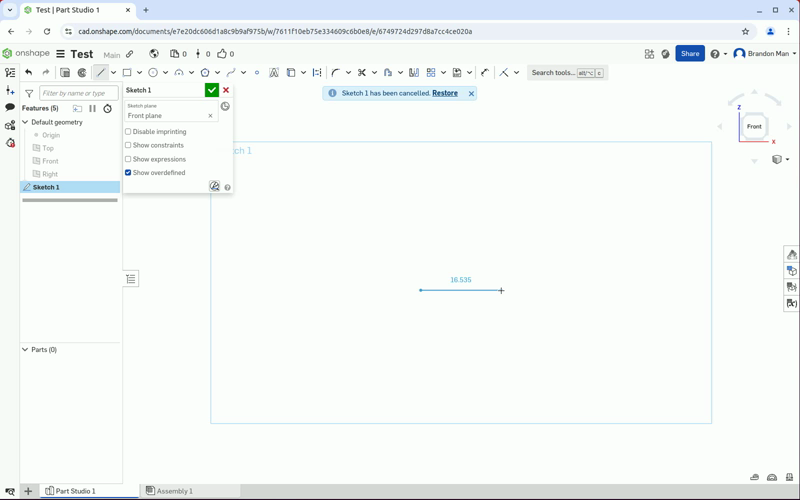
key_down(shift)
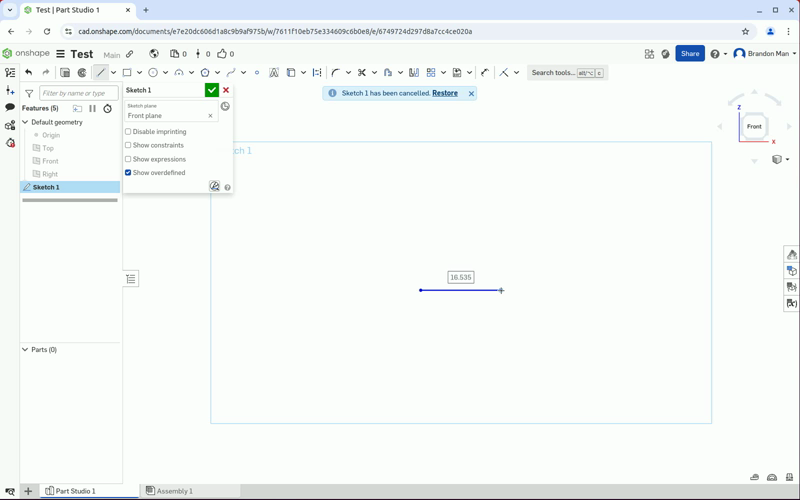
mouse_move(531, 290)
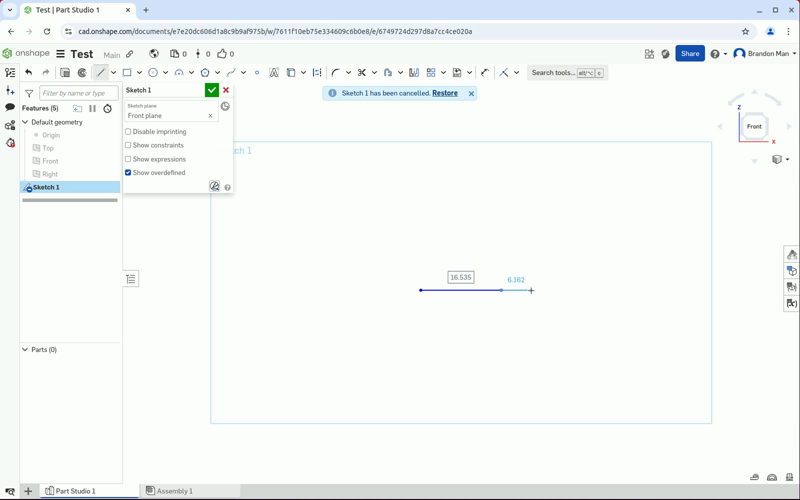
mouse_move(501, 274)
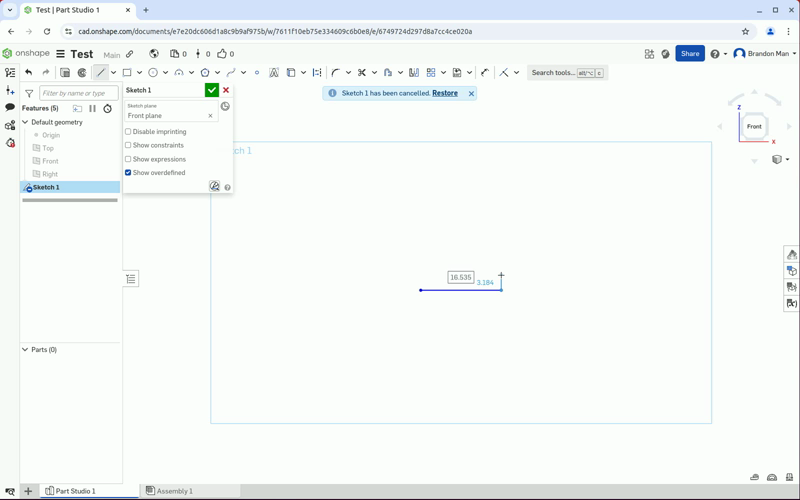
click(501, 274)
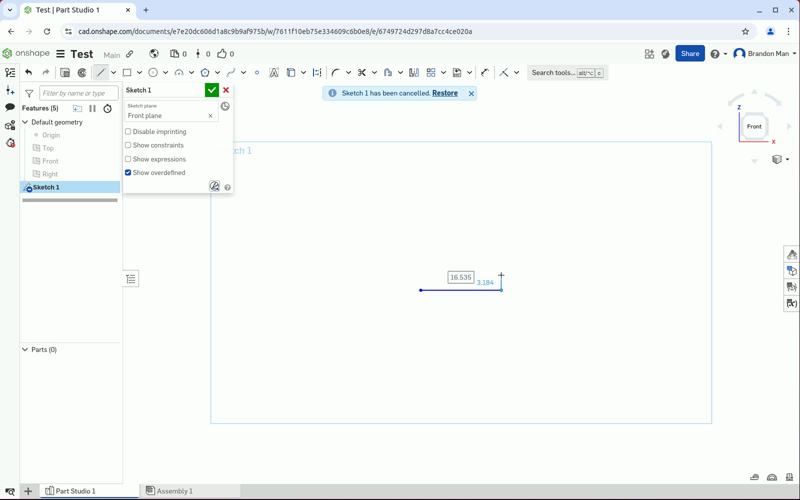
key_up(shift)
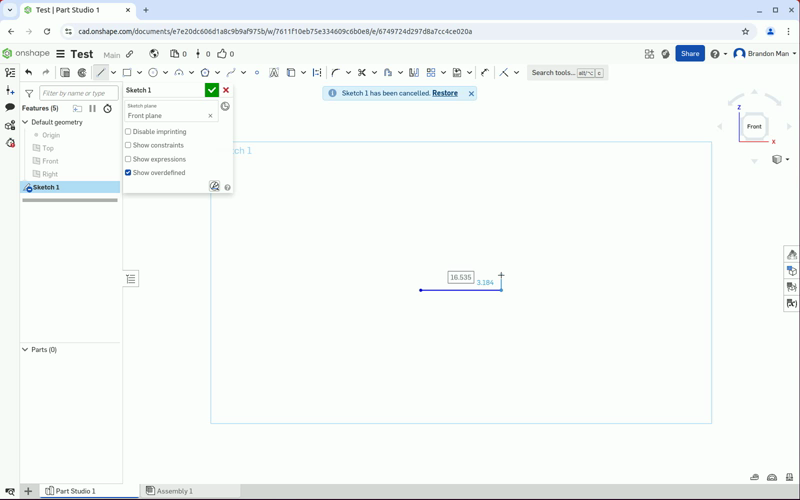
key_down(shift)
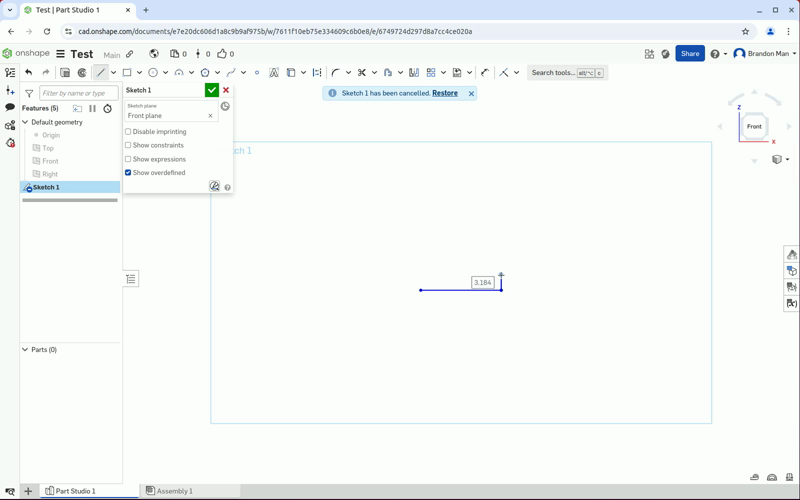
mouse_move(420, 274)
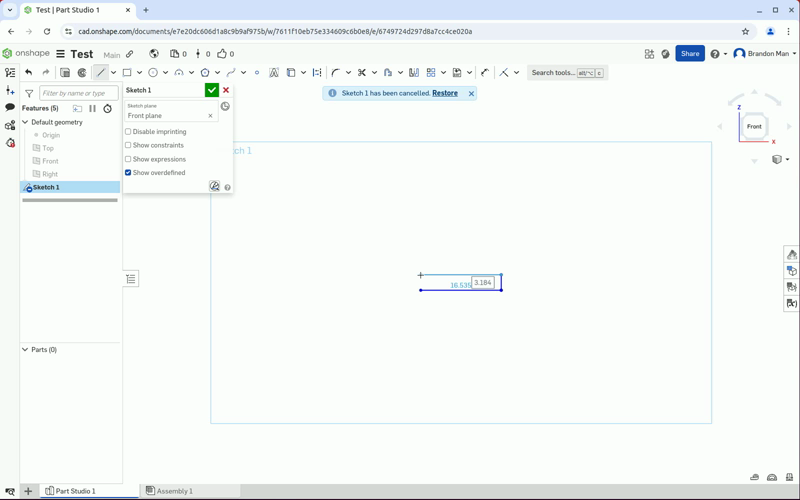
click(420, 274)
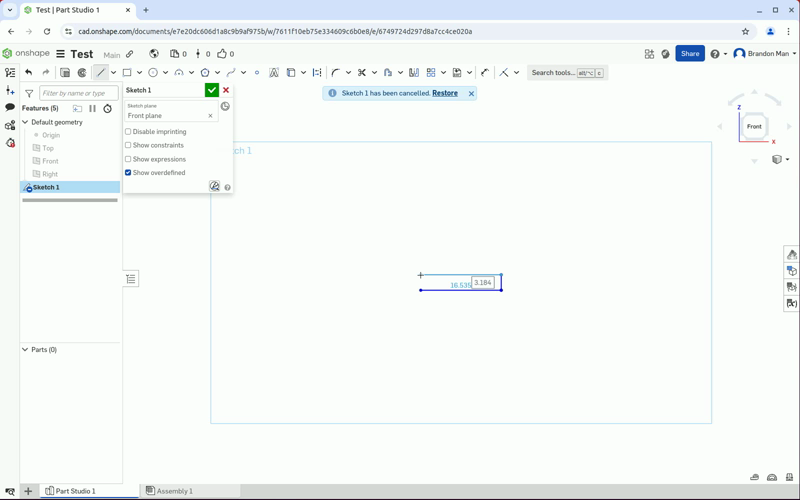
key_up(shift)
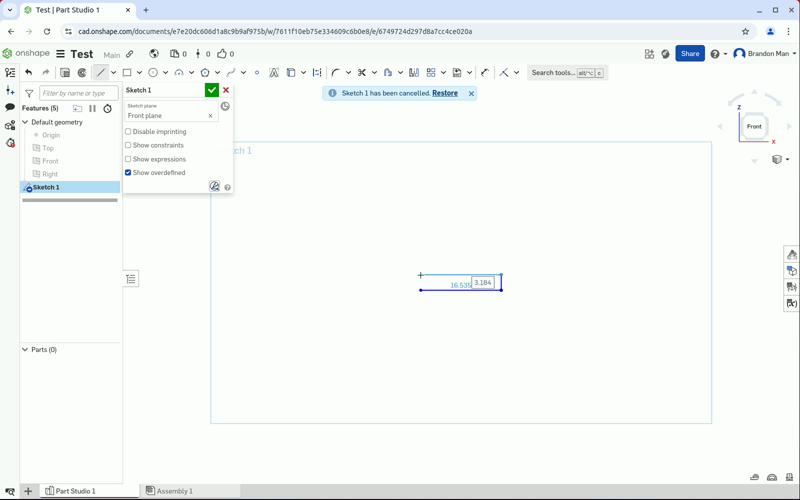
mouse_move(450, 274)
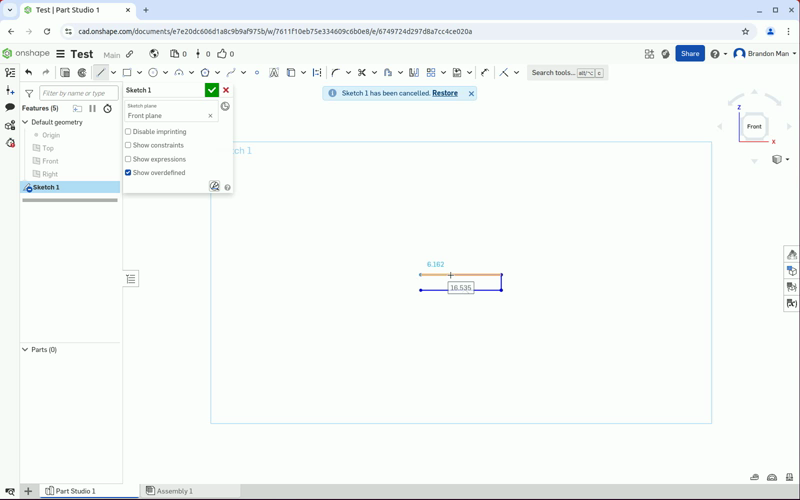
key_down(shift)
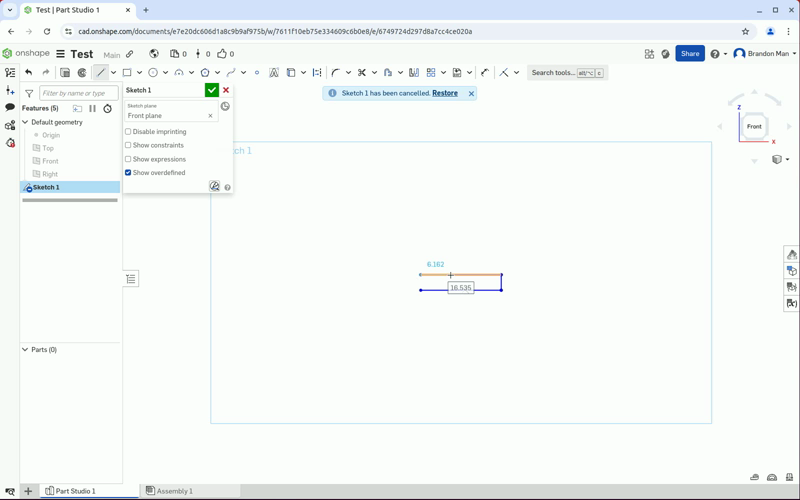
mouse_move(420, 290)
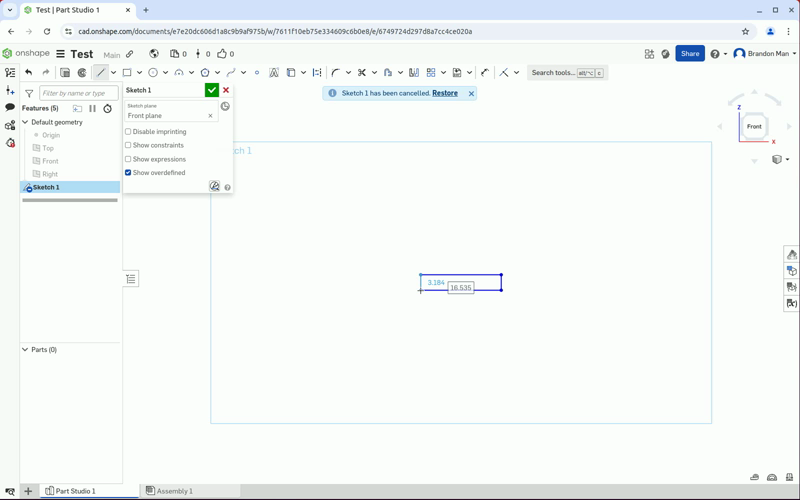
key_up(shift)
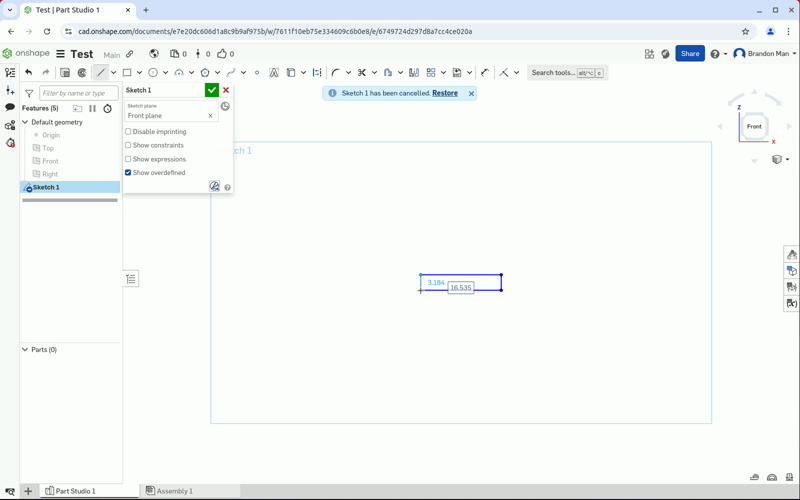
click(420, 290)
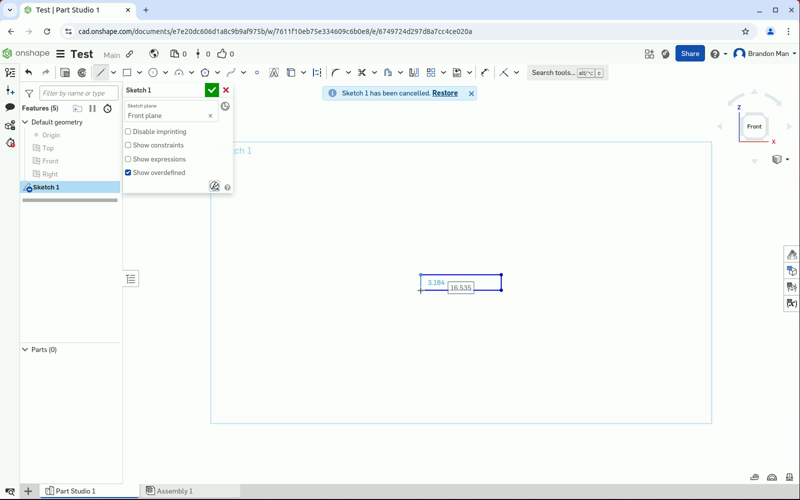
key(esc)
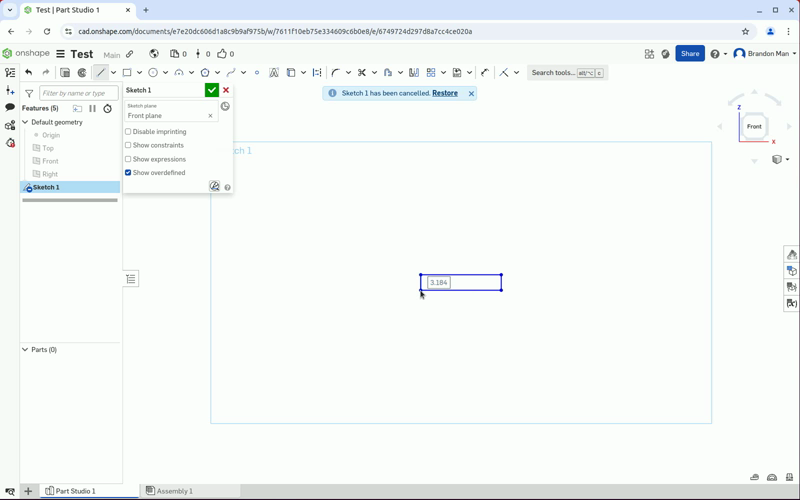
mouse_move(459, 285)
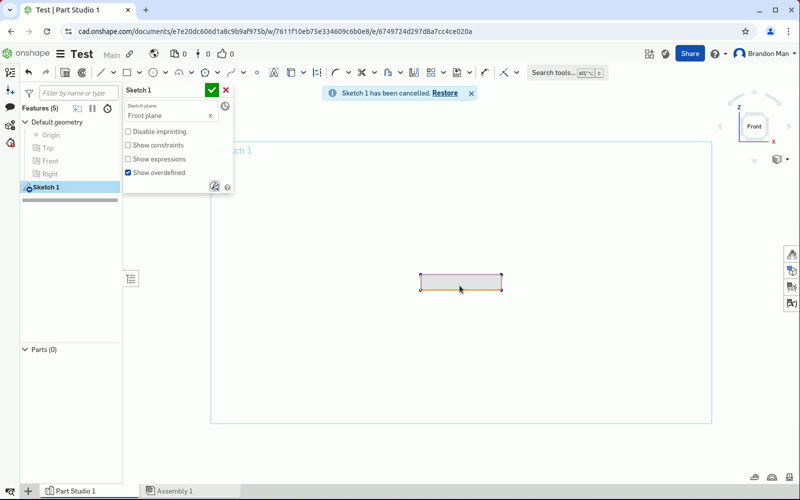
scroll(6)
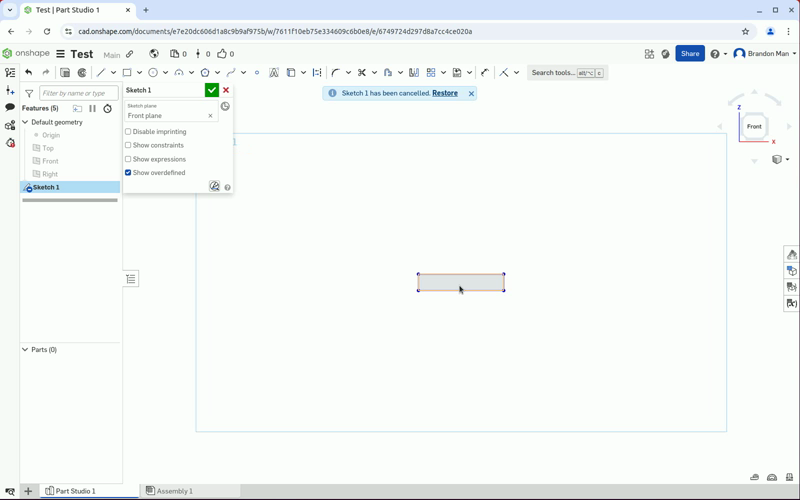
scroll(6)
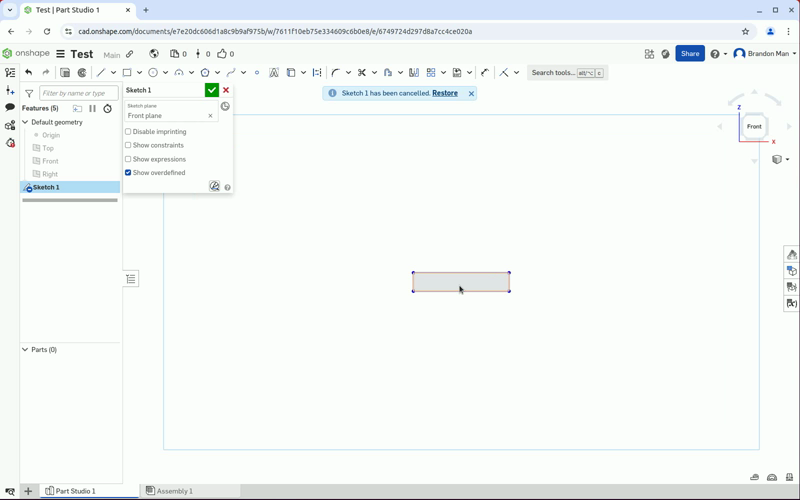
scroll(6)
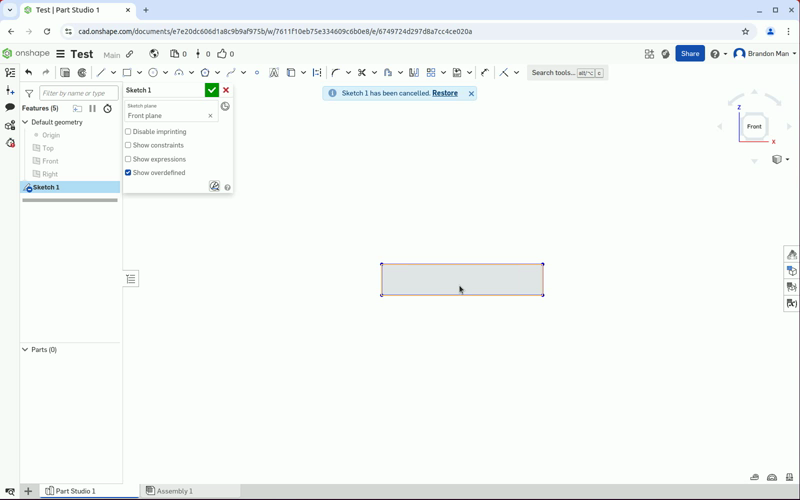
scroll(6)
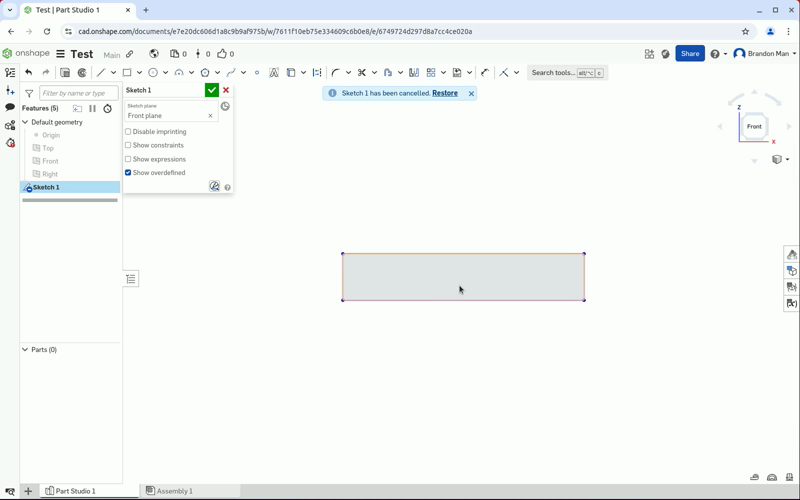
scroll(6)
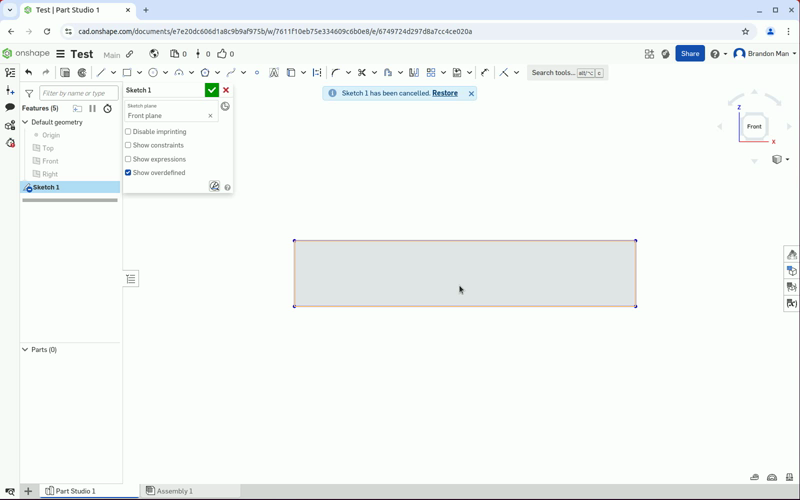
scroll(6)
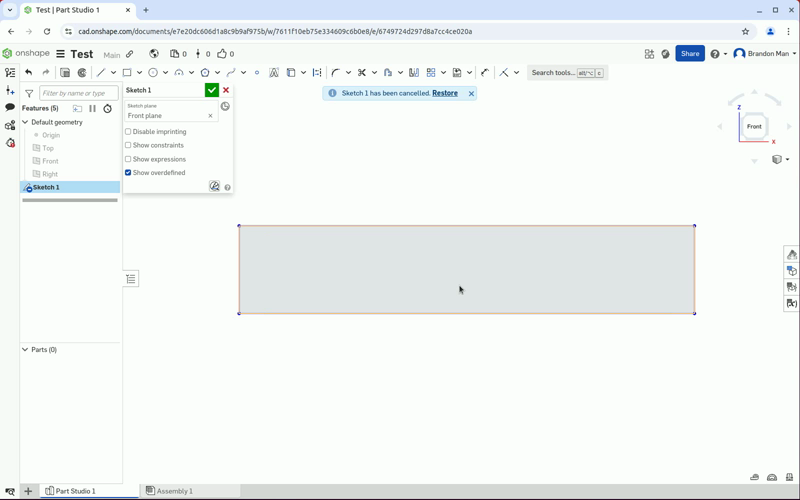
scroll(6)
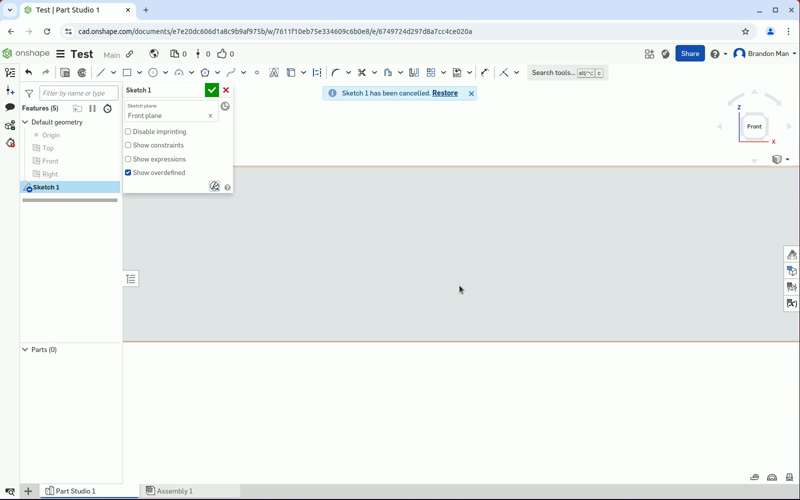
click(459, 285)
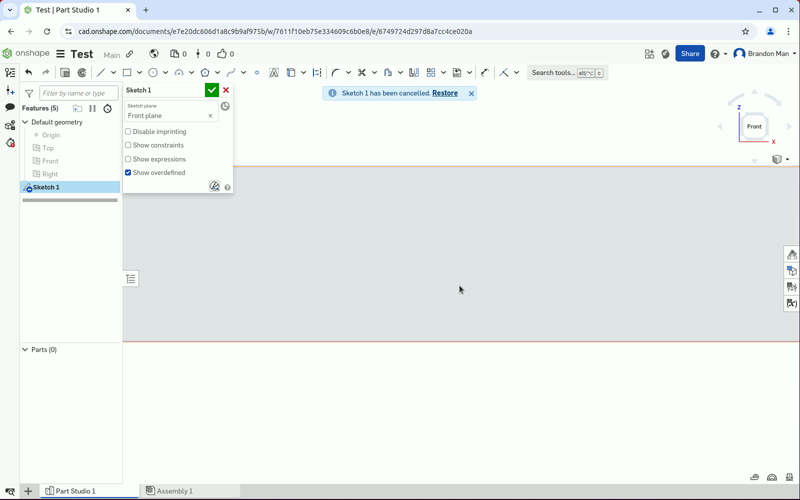
scroll(-6)
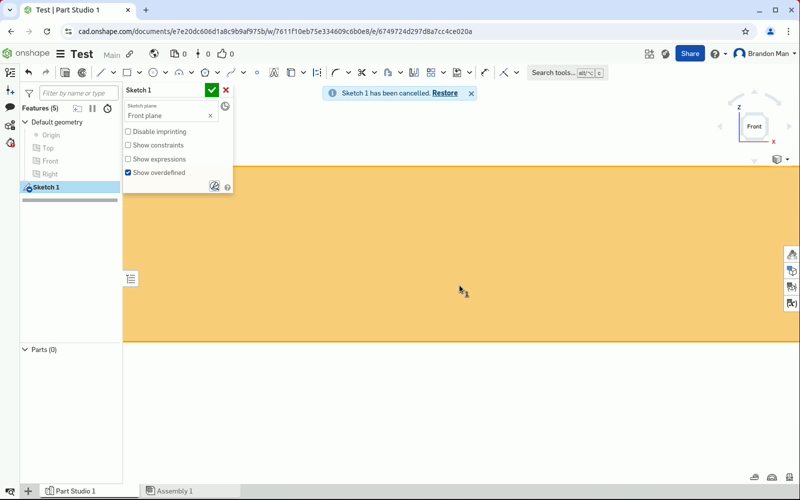
scroll(-6)
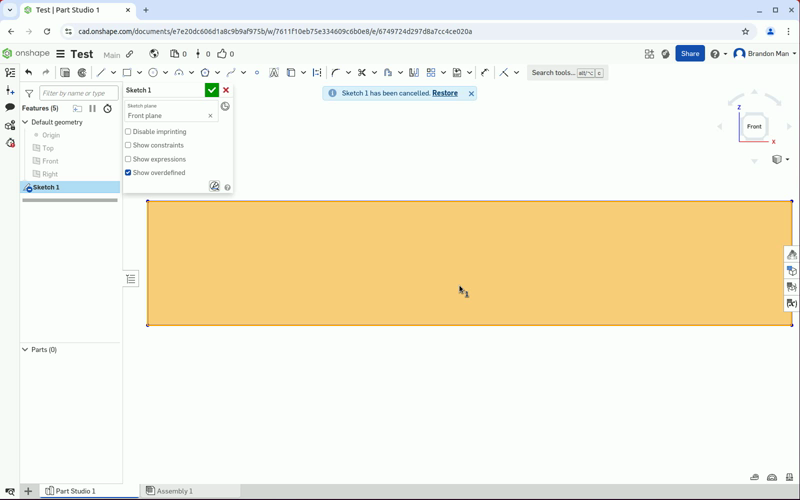
scroll(-6)
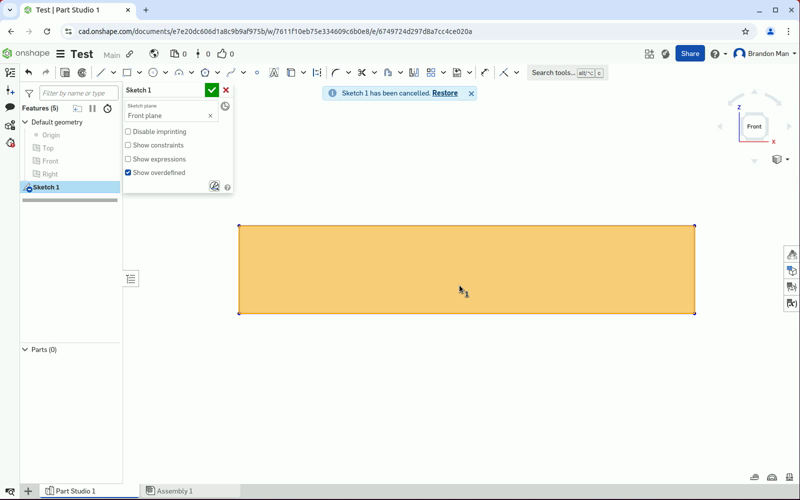
scroll(-6)
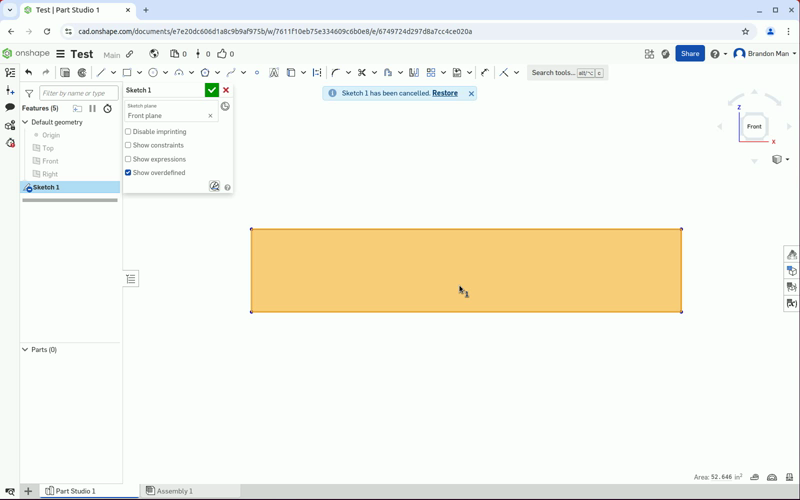
scroll(-6)
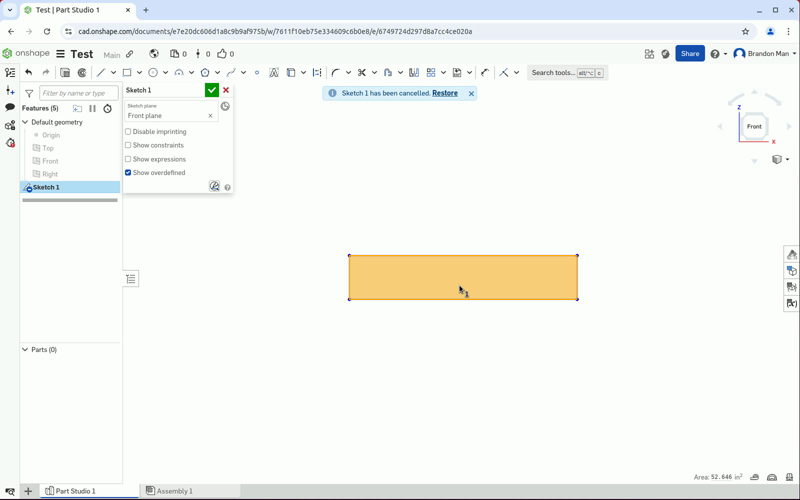
scroll(-6)
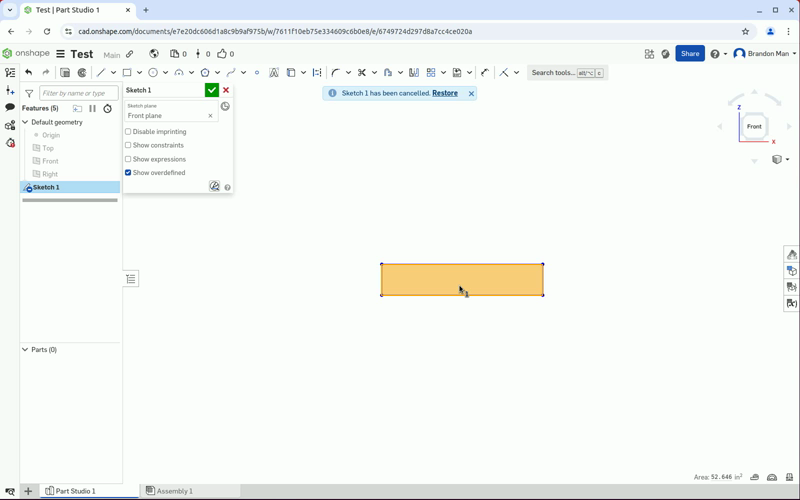
scroll(-6)
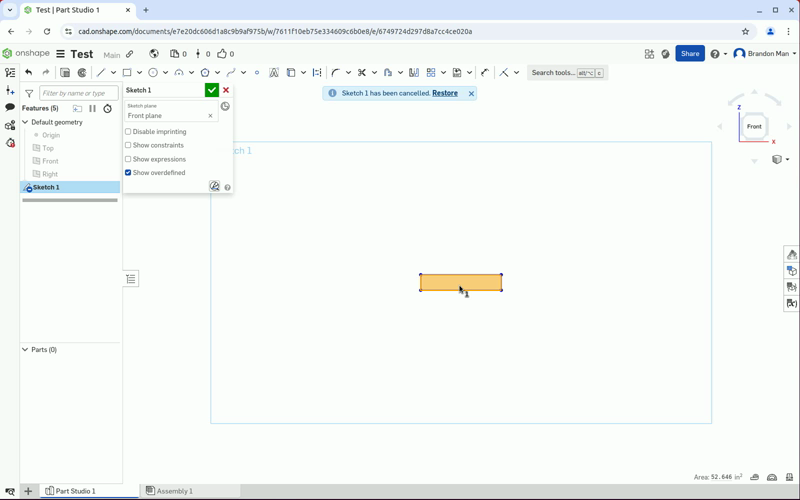
mouse_move(73, 352)
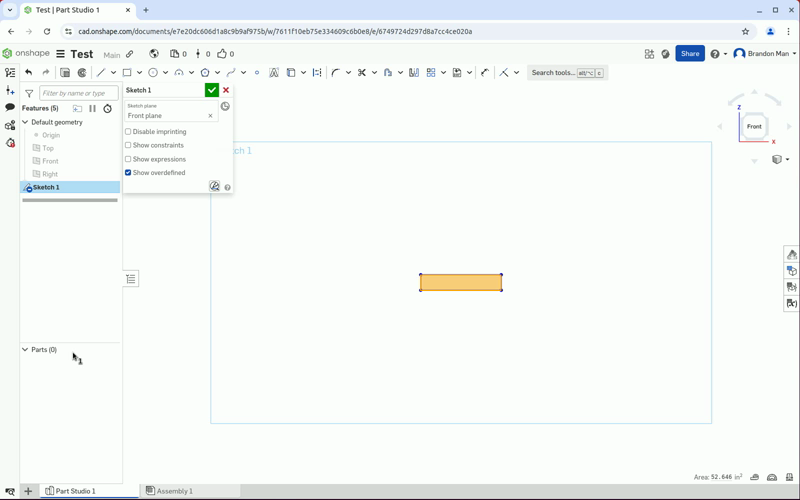
key(shift+y)
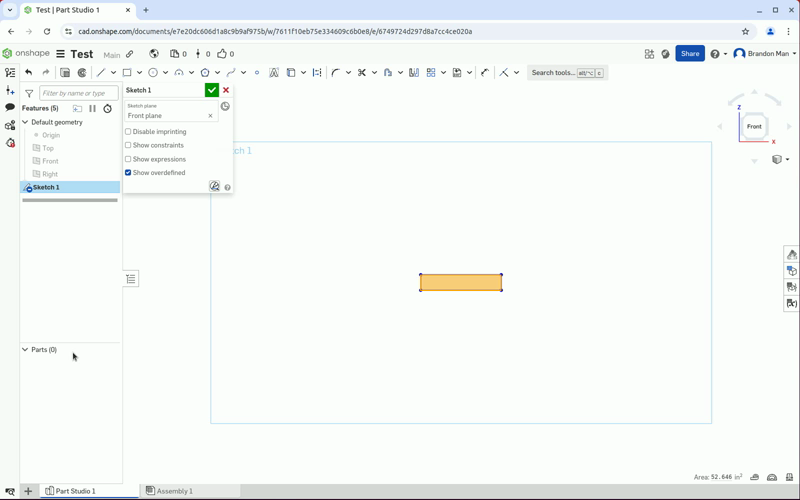
key(shift+e)
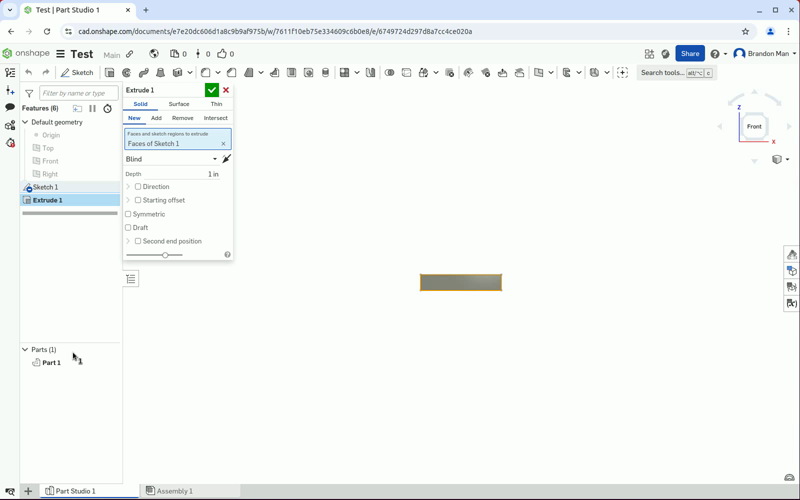
mouse_move(143, 106)
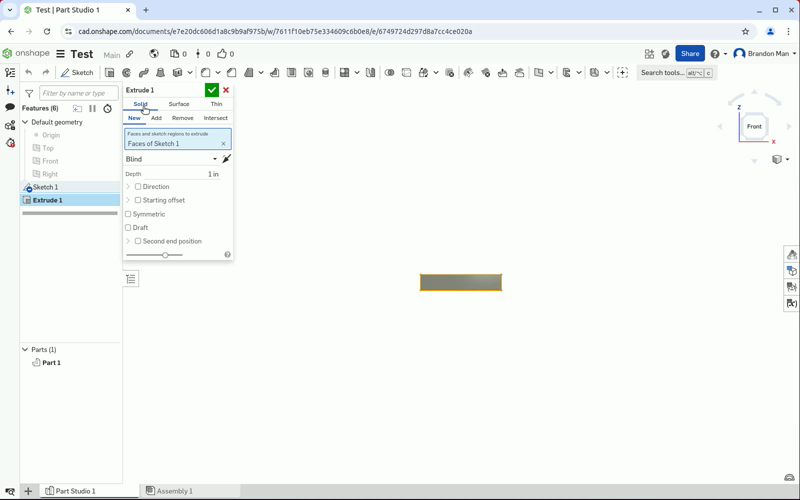
click(143, 106)
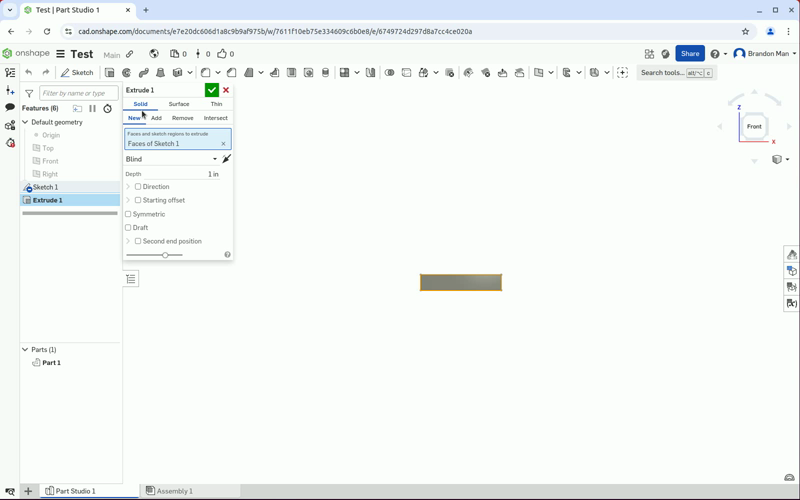
mouse_move(137, 120)
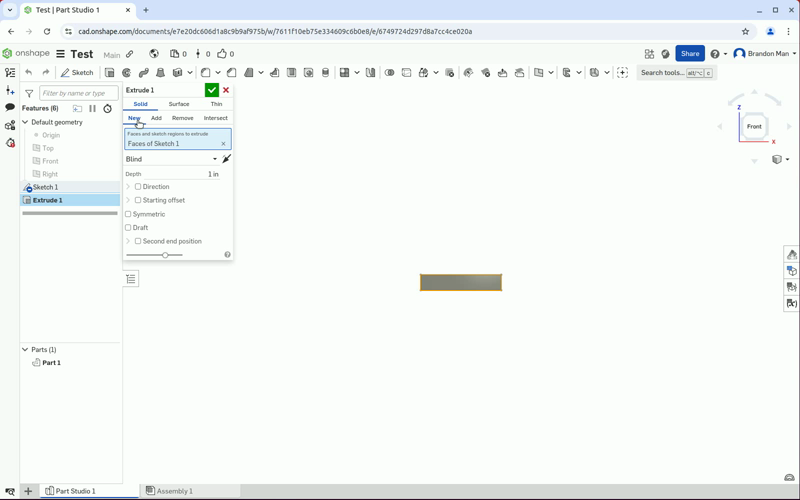
click(137, 120)
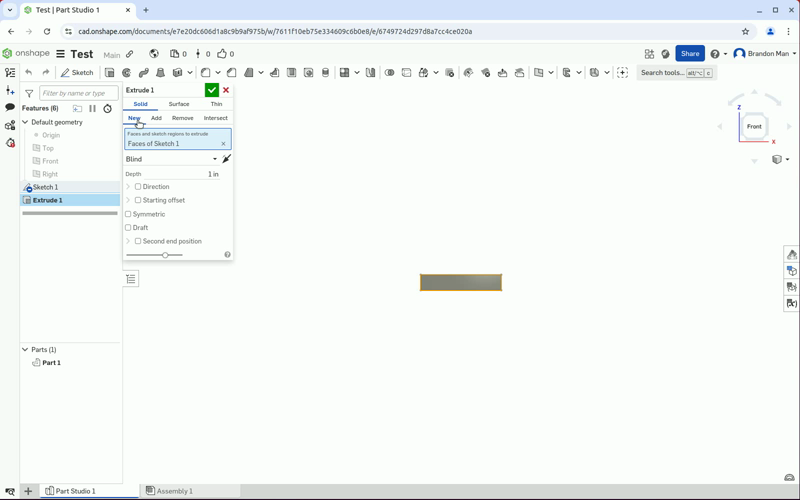
key(tab, 4)
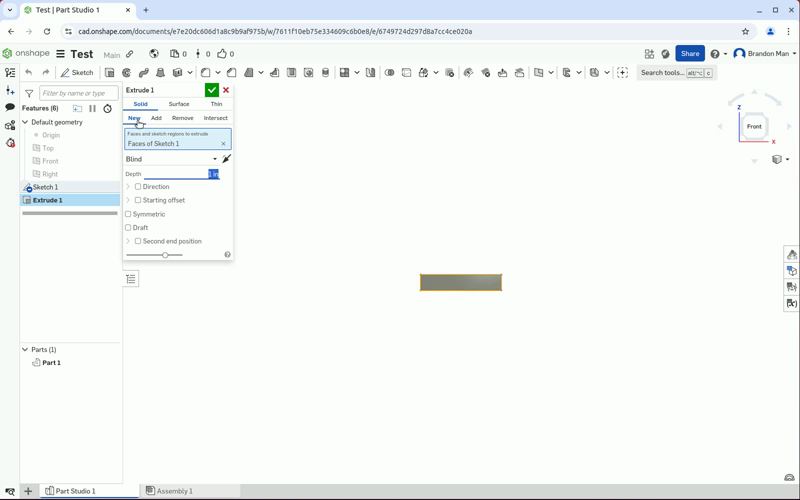
text(0.481)
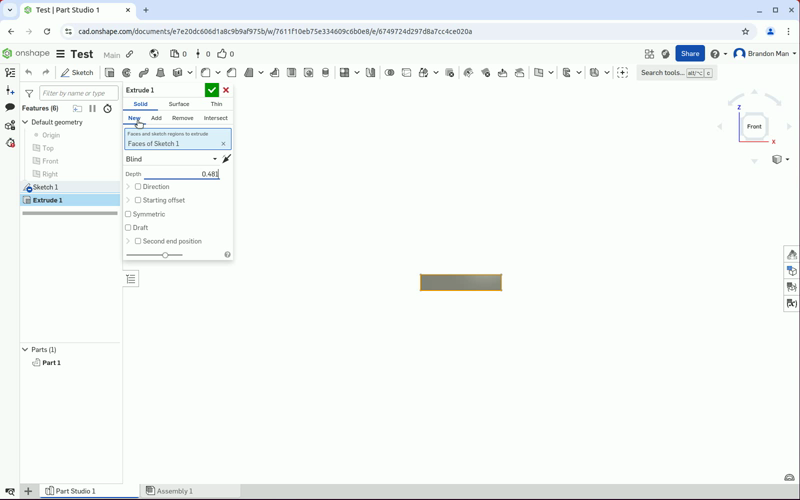
key(enter)
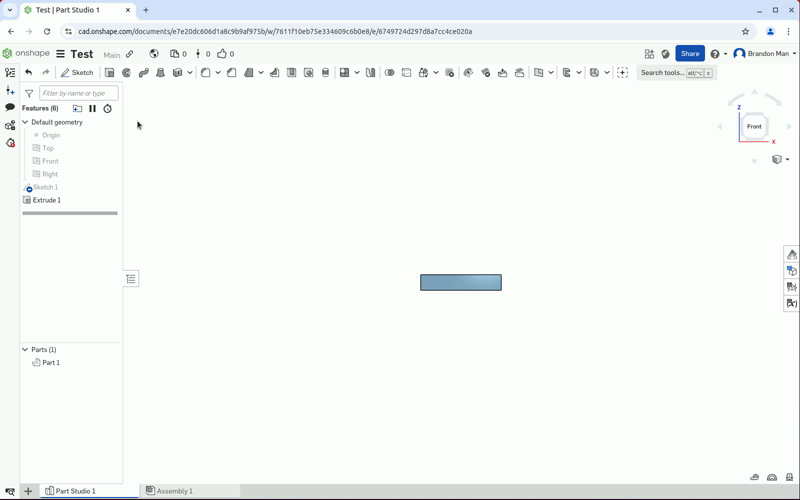
key(shift+h)
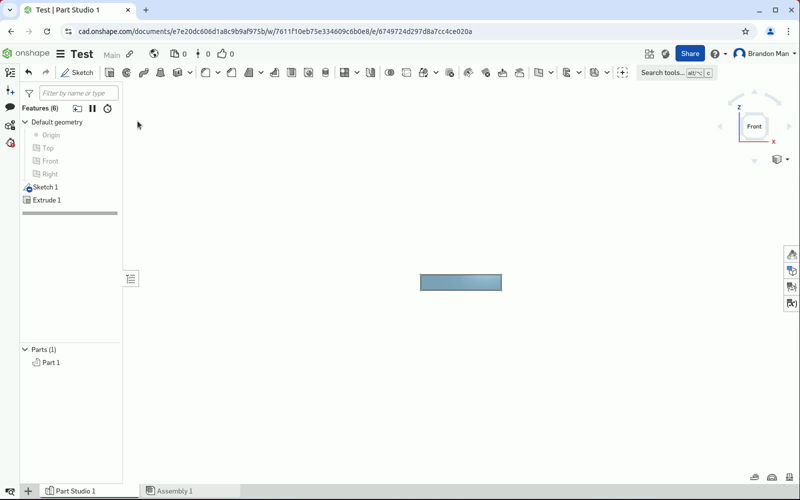
key(shift+h)
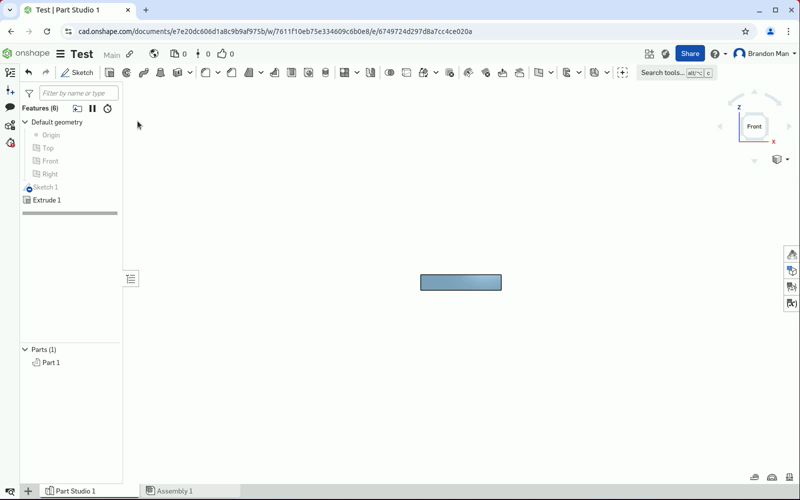
mouse_move(73, 189)
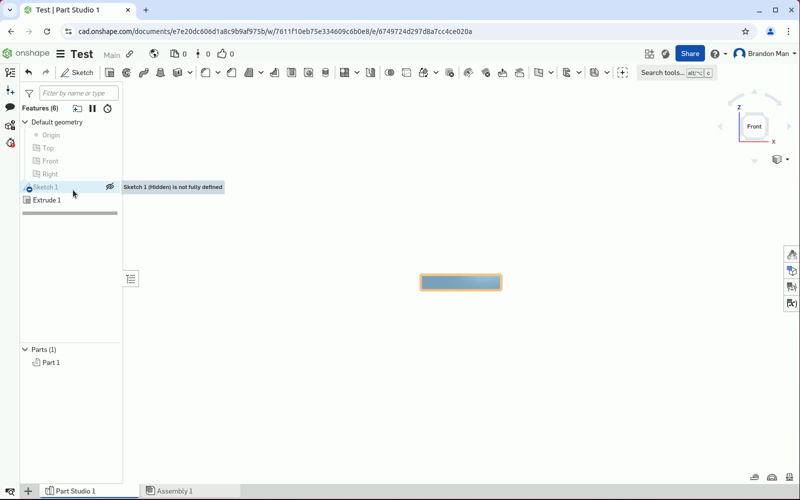
click(73, 189)
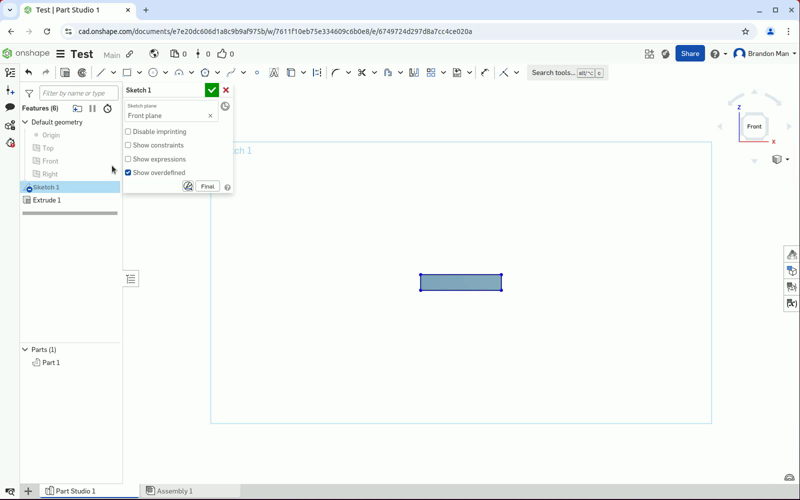
mouse_move(229, 92)
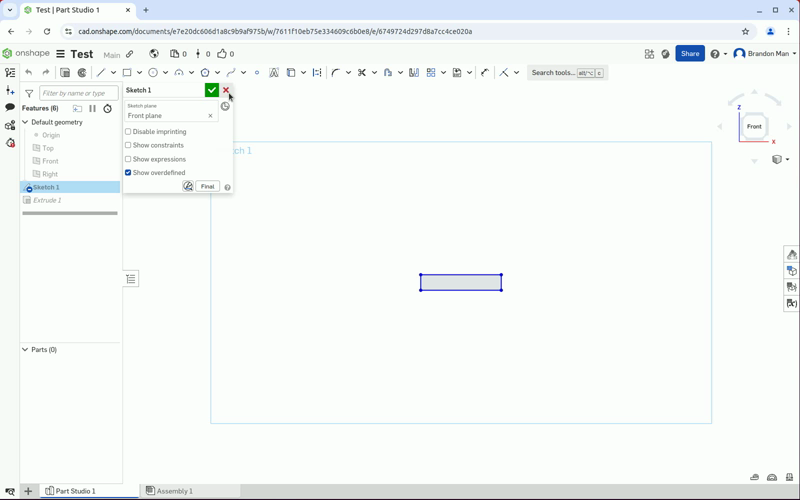
click(229, 92)
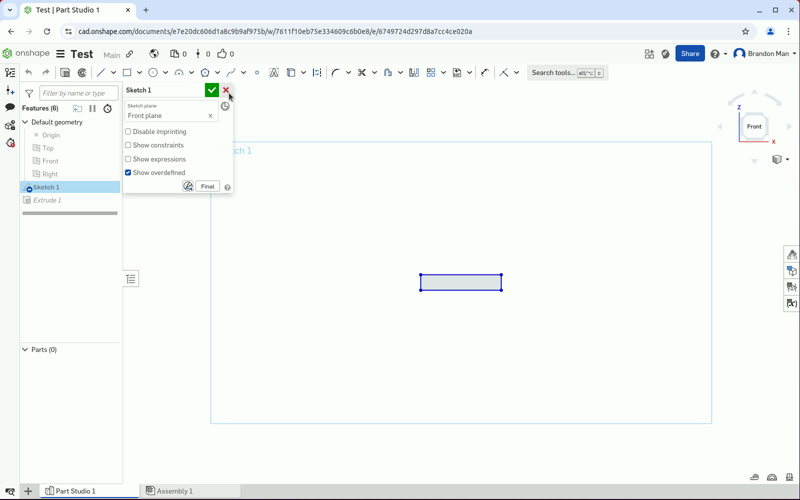
key(shift+s)
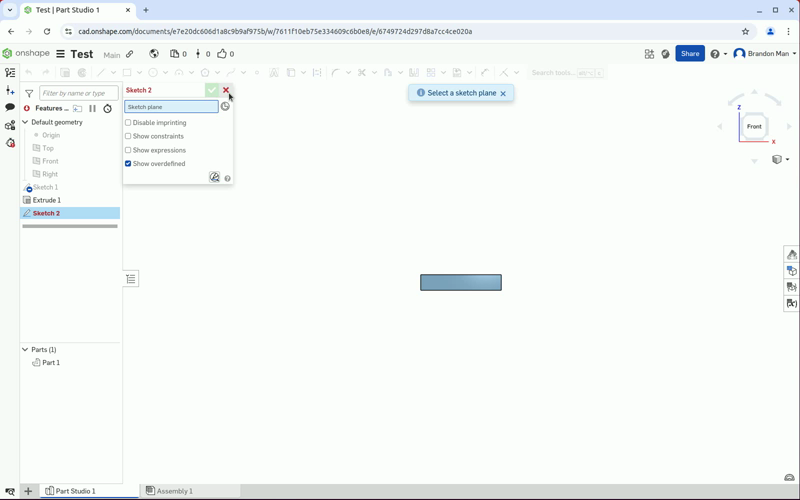
mouse_move(73, 163)
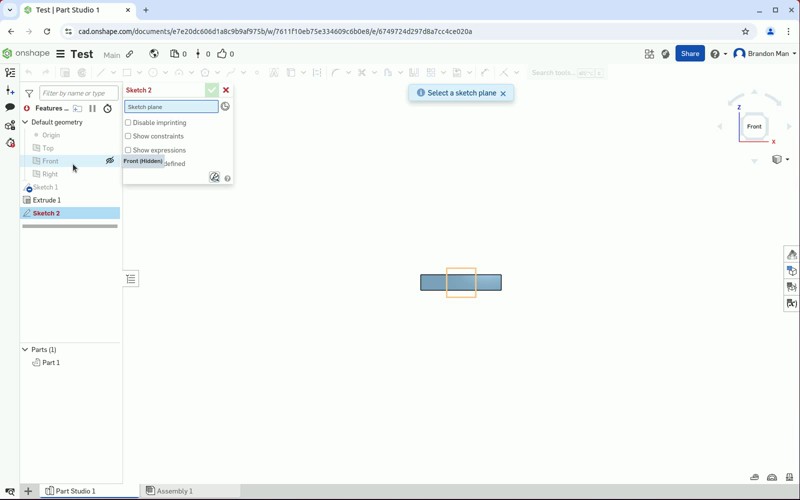
click(73, 163)
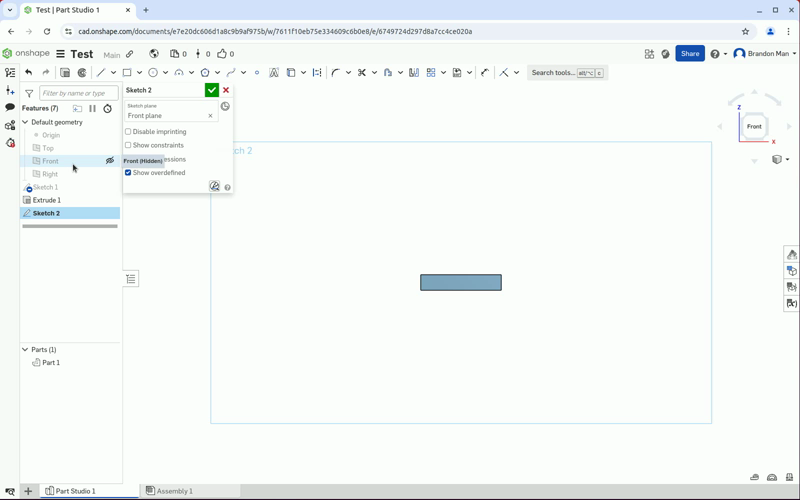
mouse_move(73, 352)
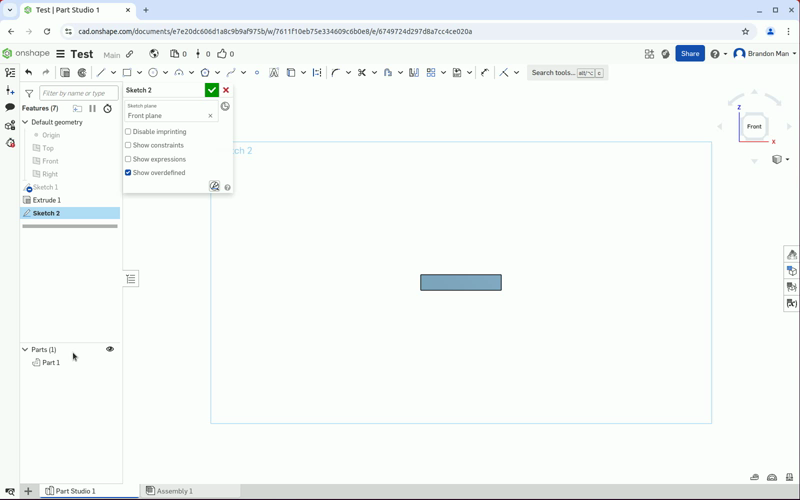
key(y)
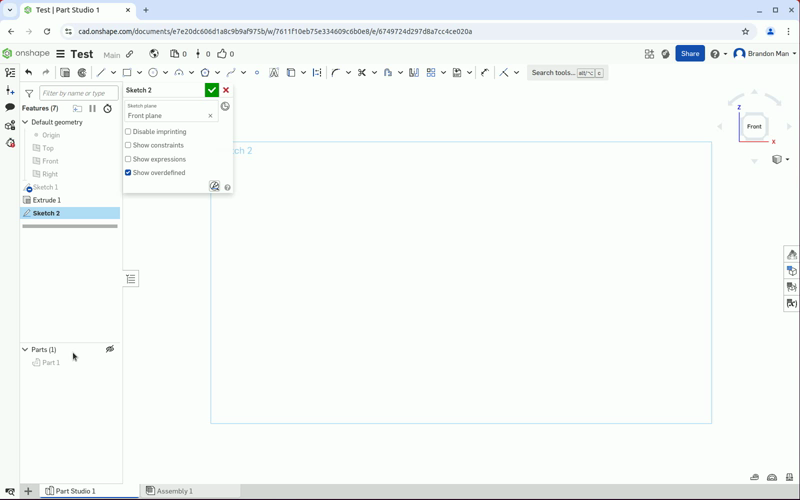
key(l)
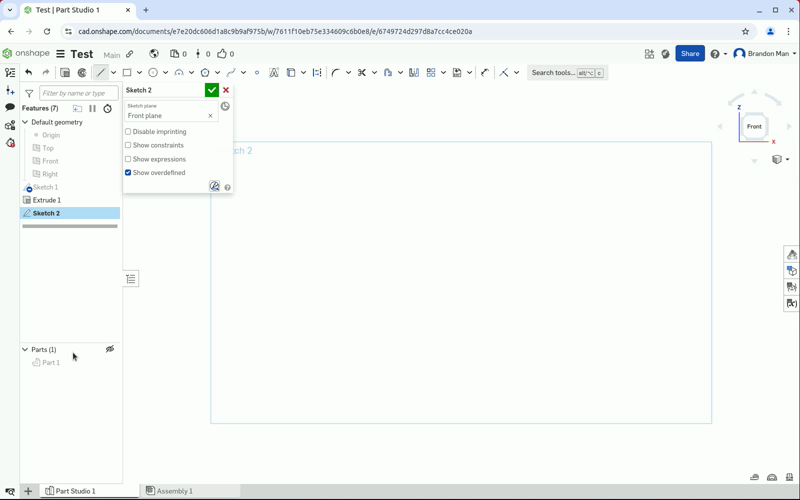
key_down(shift)
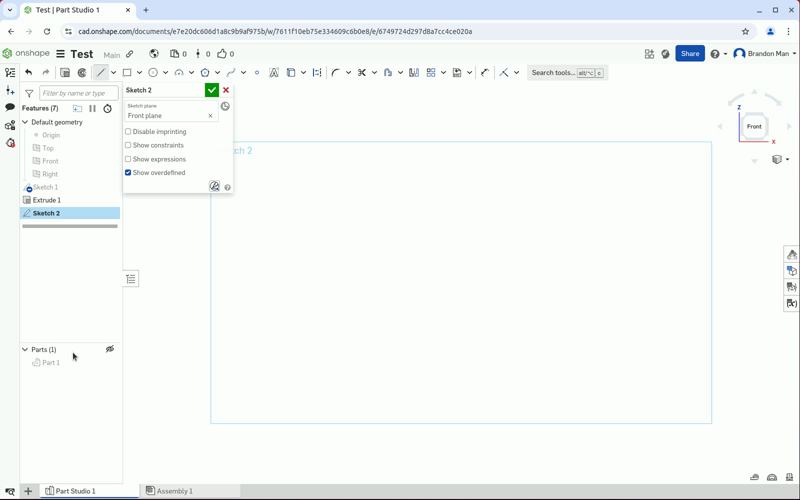
mouse_move(420, 290)
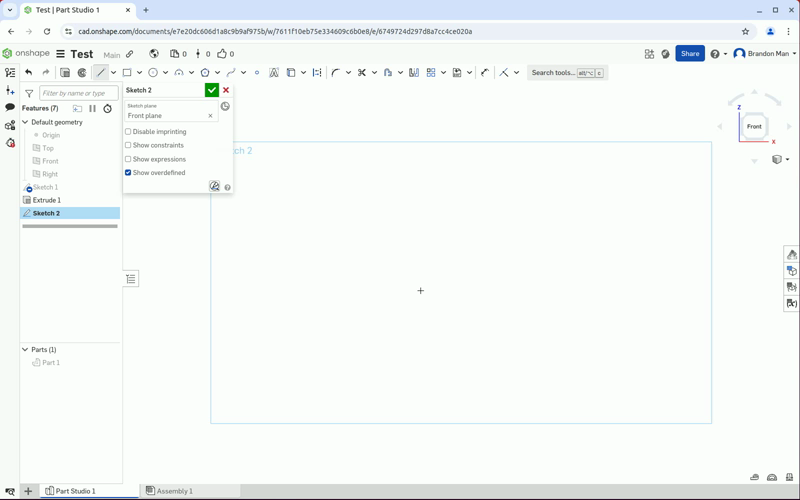
click(420, 290)
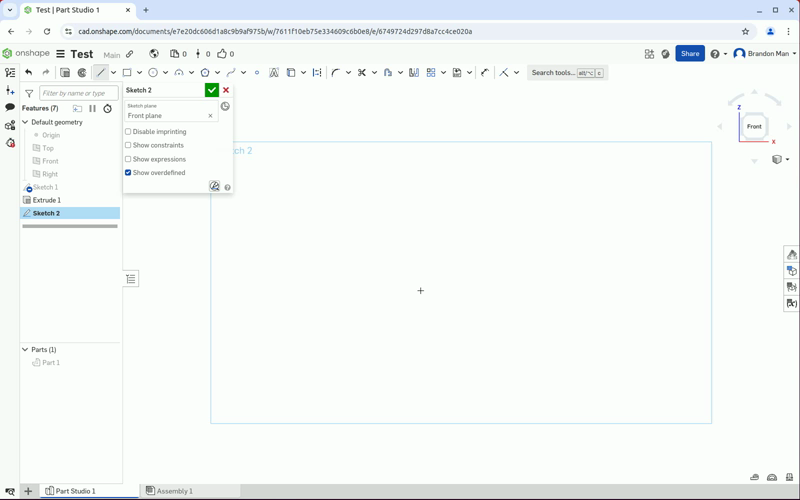
key_up(shift)
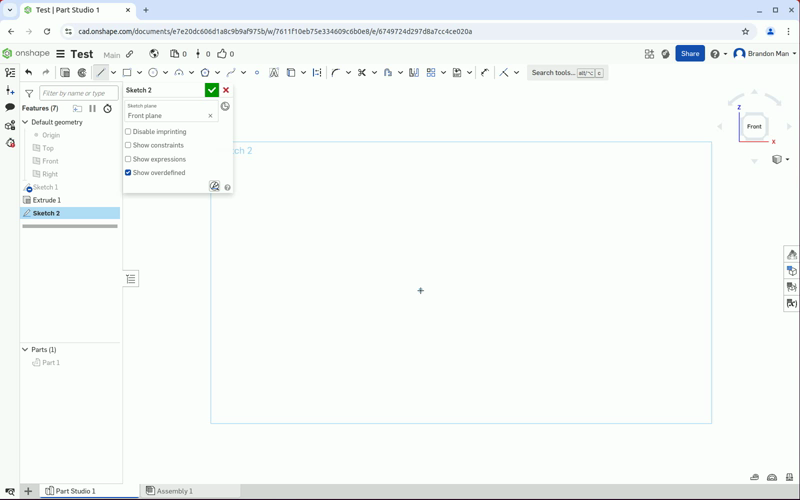
key_down(shift)
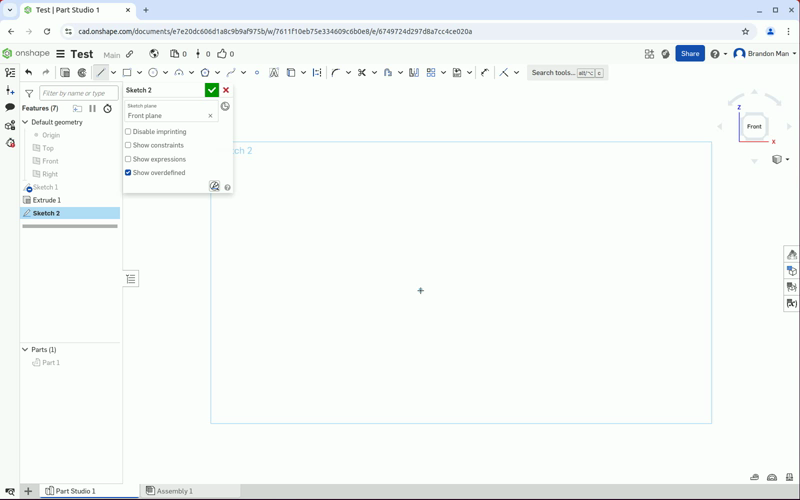
mouse_move(501, 290)
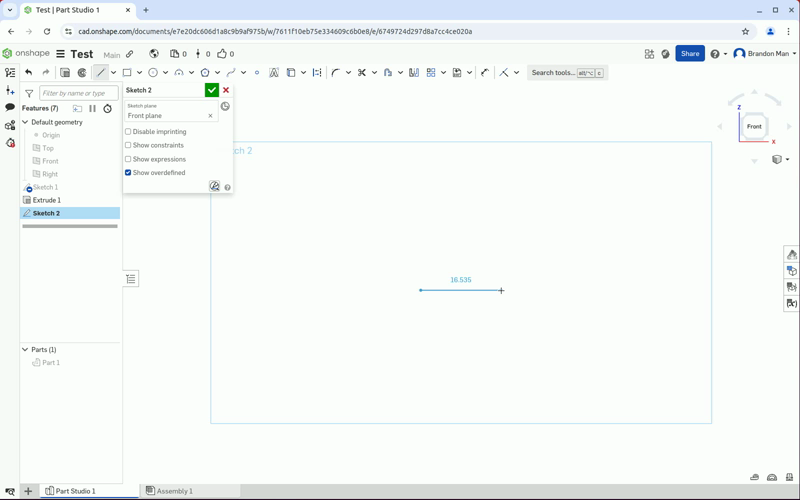
click(501, 290)
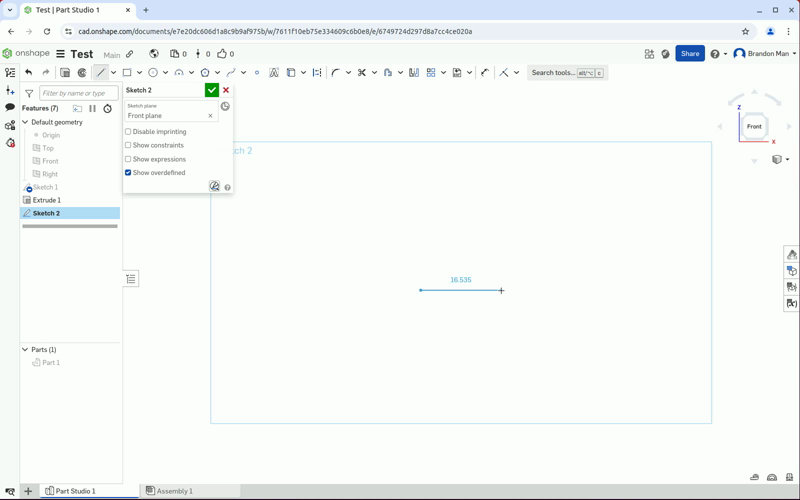
key_up(shift)
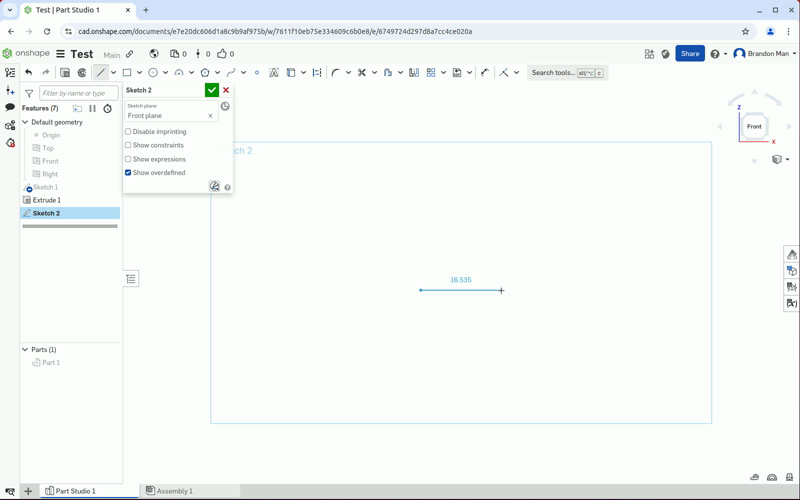
key_down(shift)
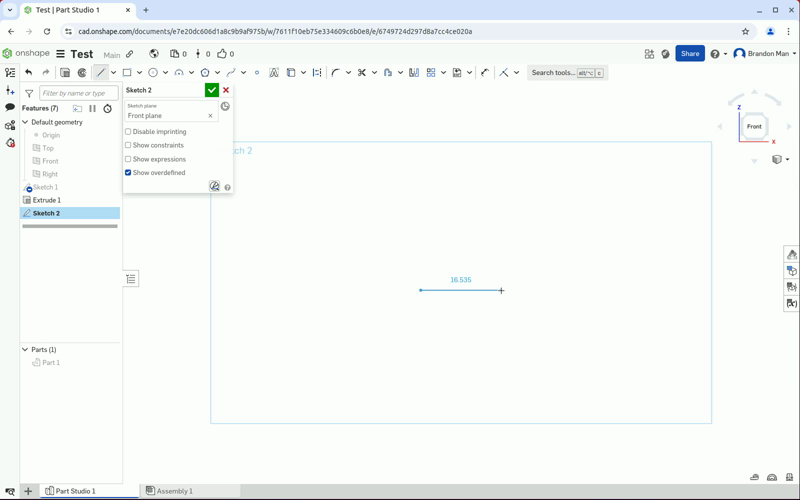
mouse_move(531, 290)
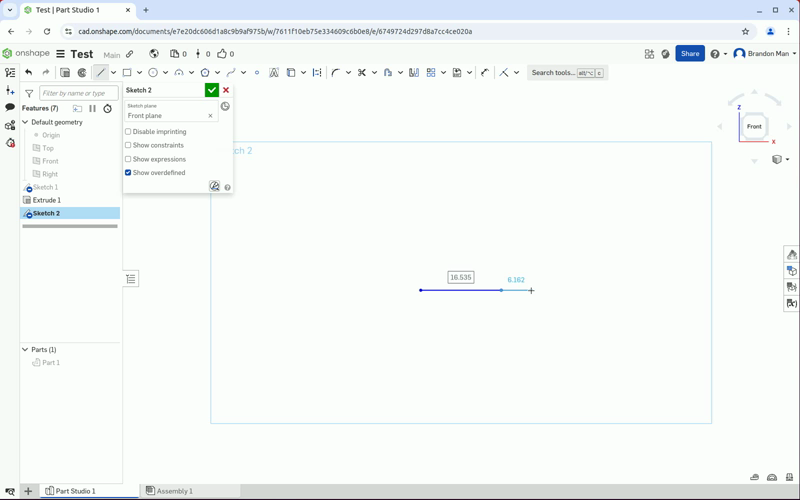
mouse_move(501, 274)
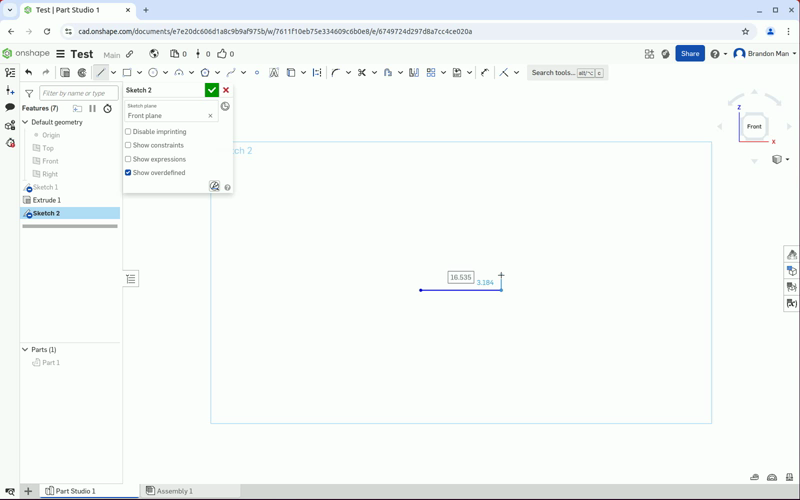
click(501, 274)
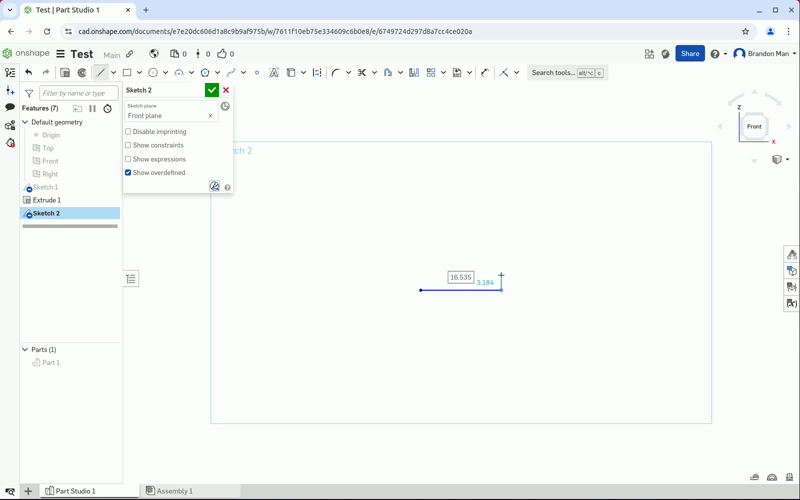
key_up(shift)
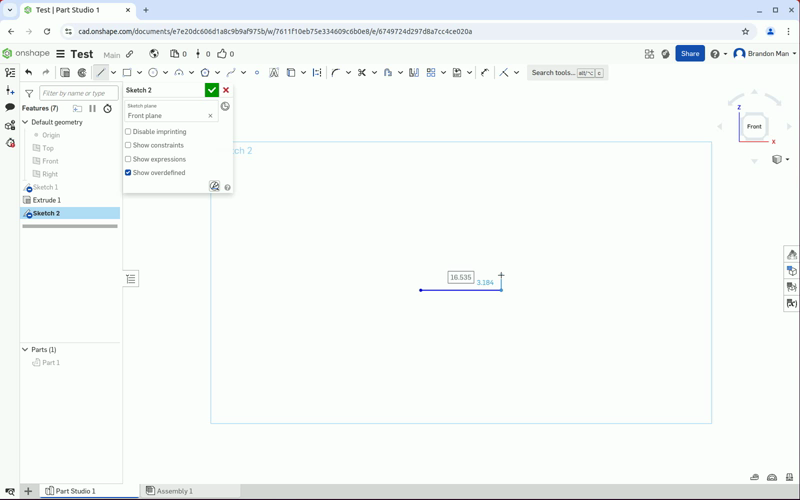
key_down(shift)
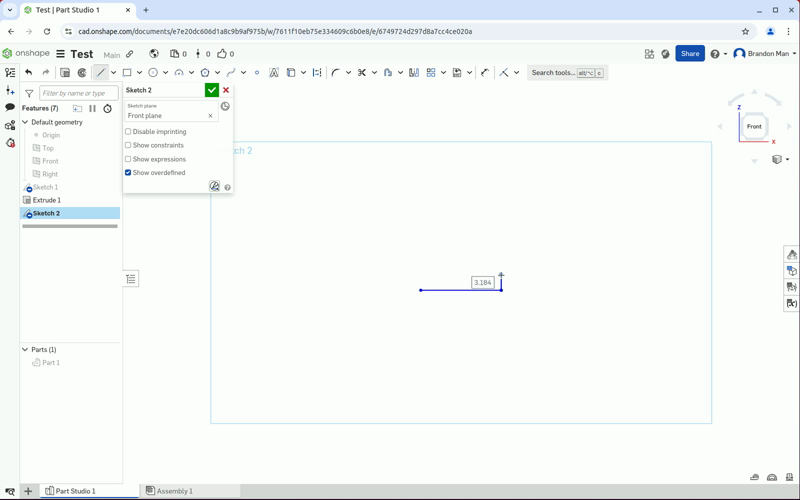
mouse_move(420, 274)
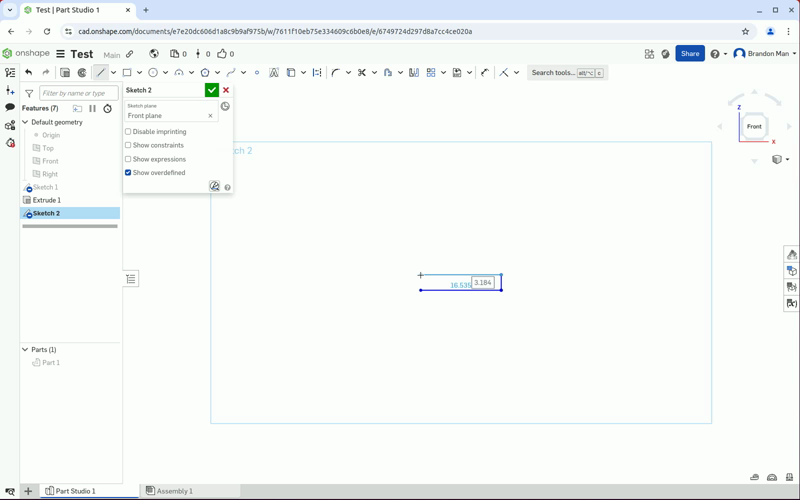
click(420, 274)
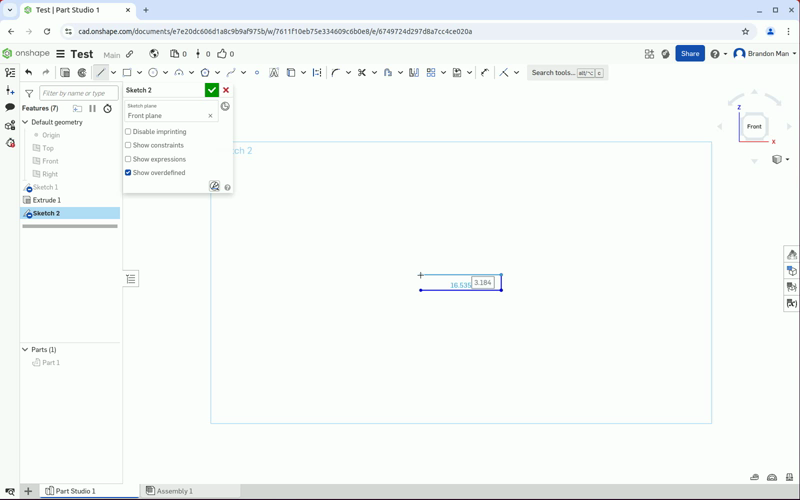
key_up(shift)
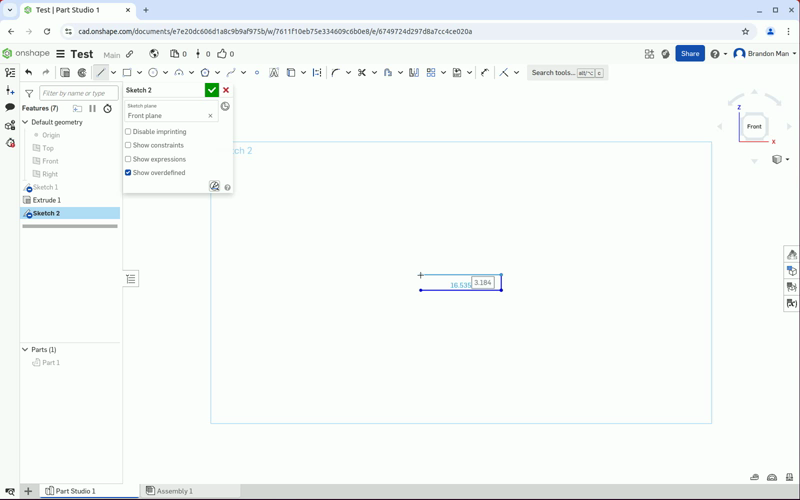
mouse_move(450, 274)
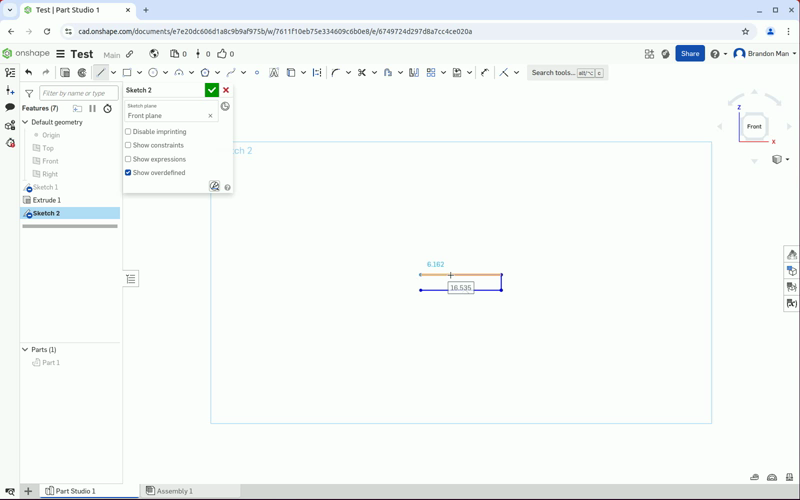
key_down(shift)
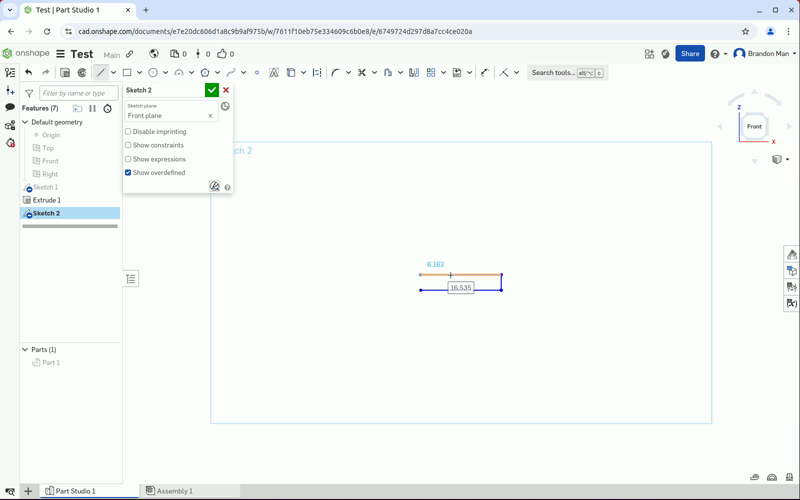
mouse_move(420, 290)
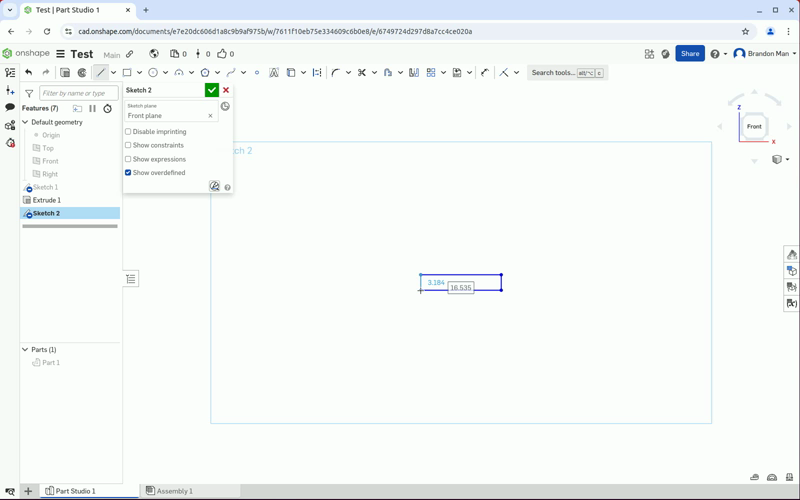
key_up(shift)
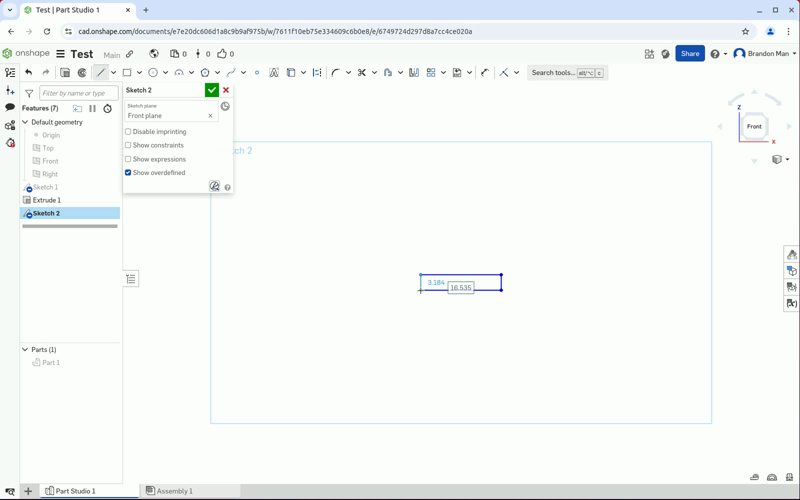
click(420, 290)
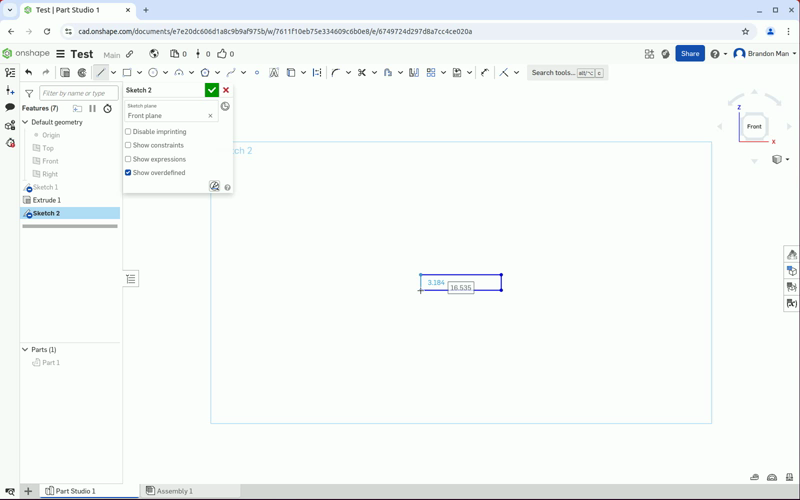
key(esc)
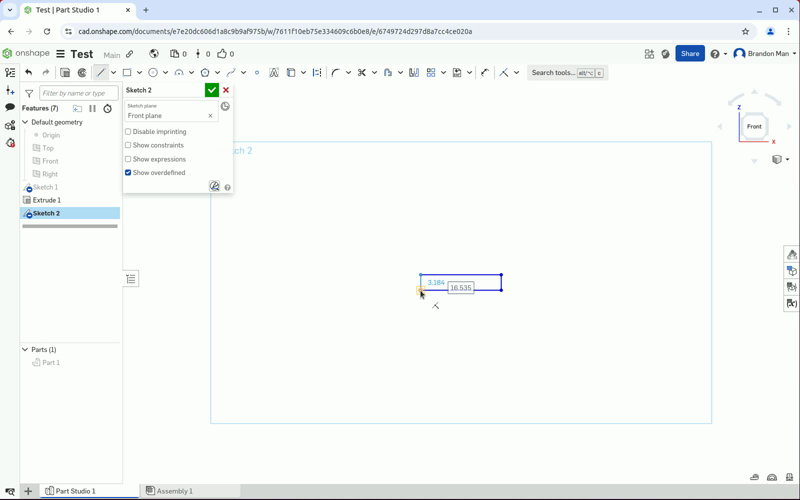
mouse_move(451, 287)
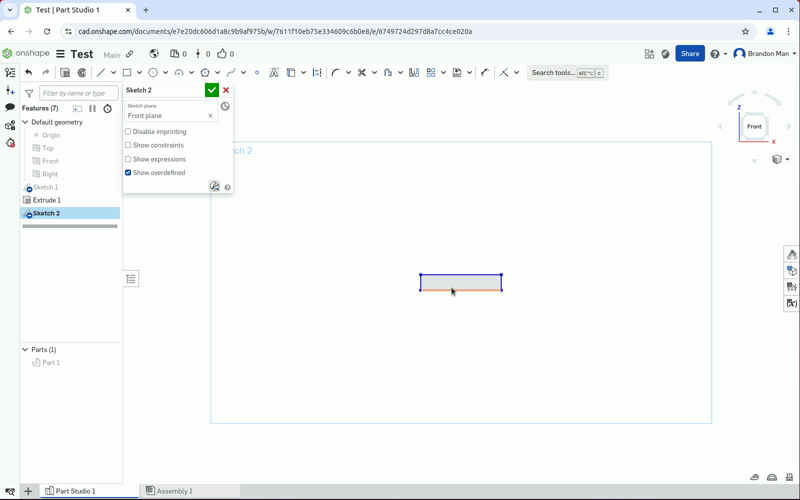
scroll(6)
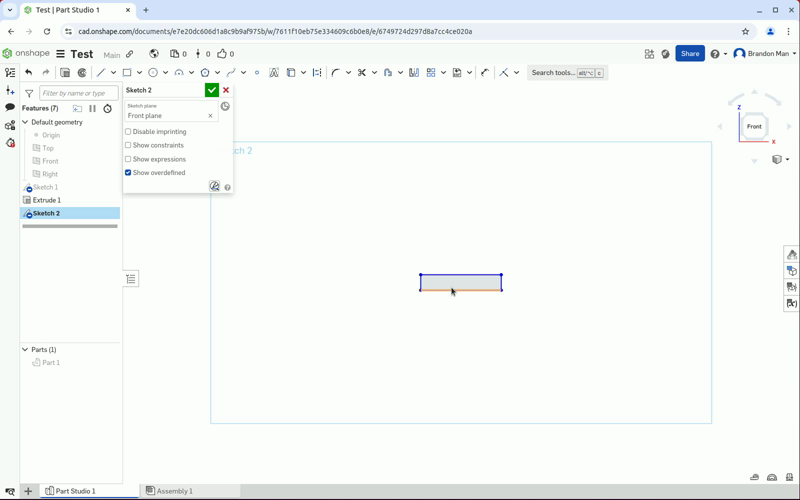
scroll(6)
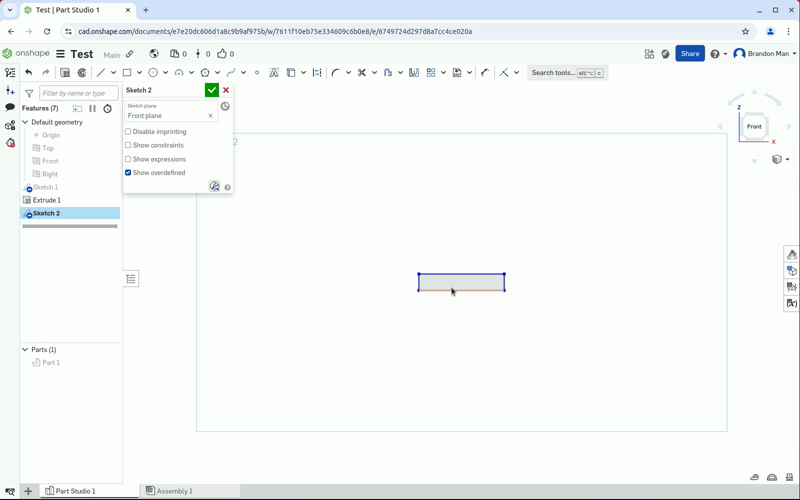
scroll(6)
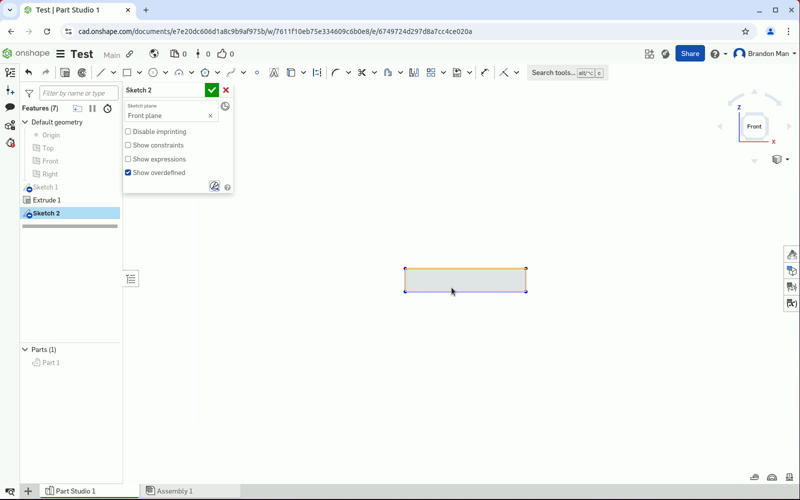
scroll(6)
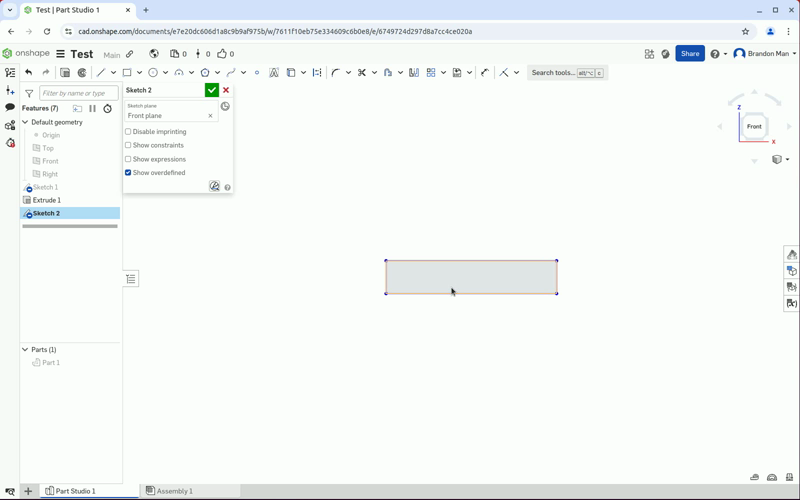
scroll(6)
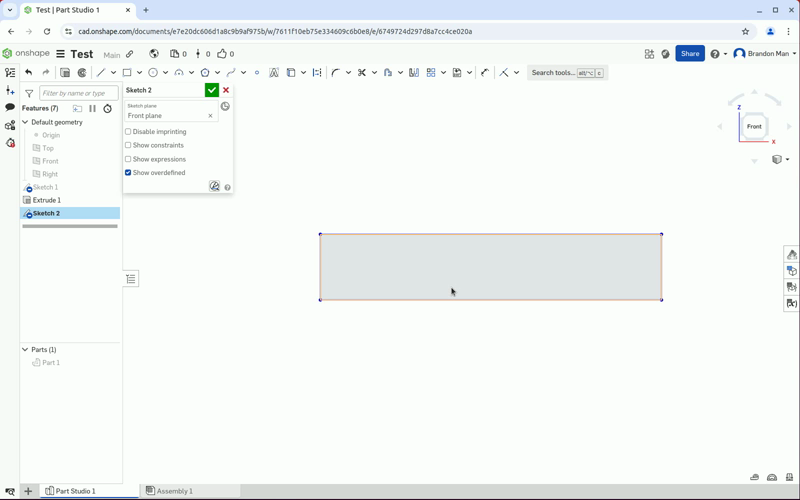
scroll(6)
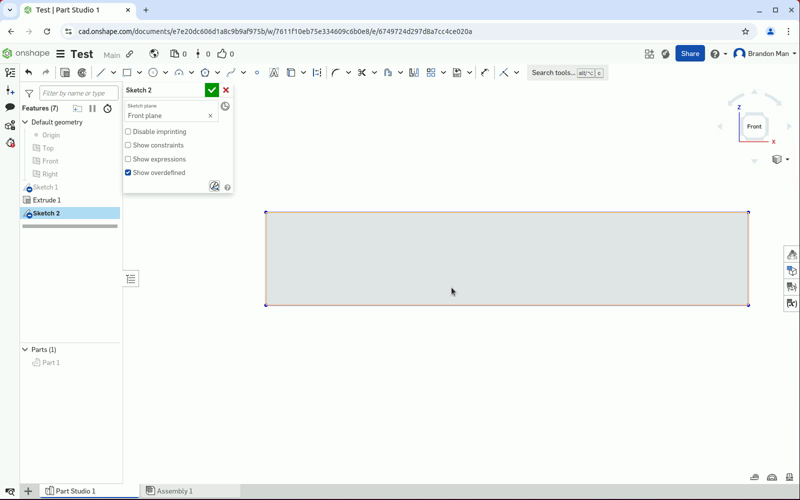
scroll(6)
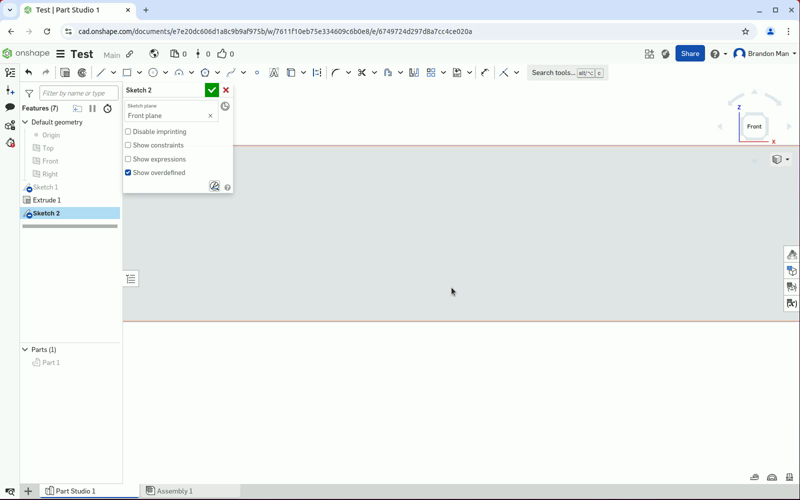
click(451, 287)
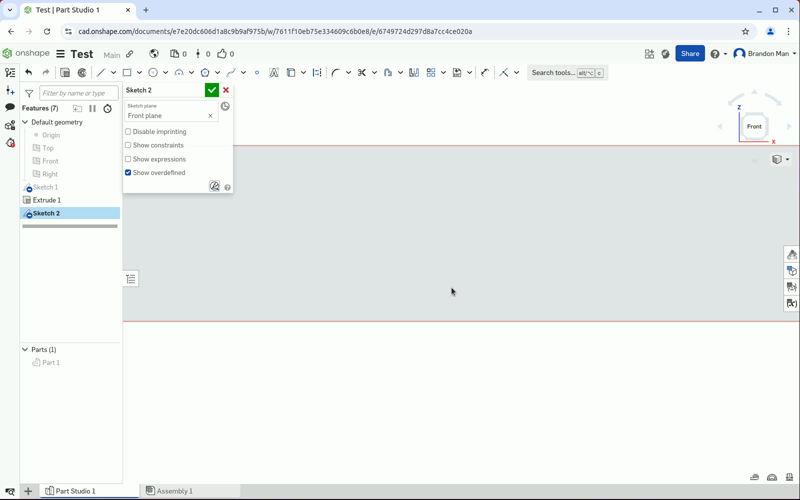
scroll(-6)
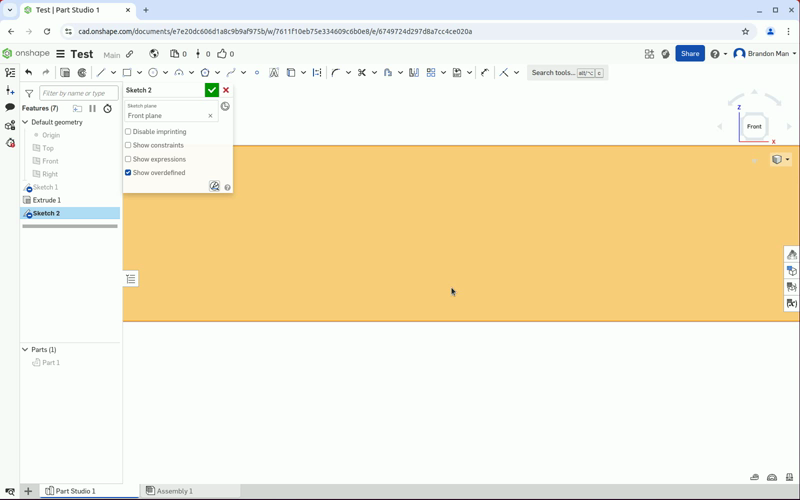
scroll(-6)
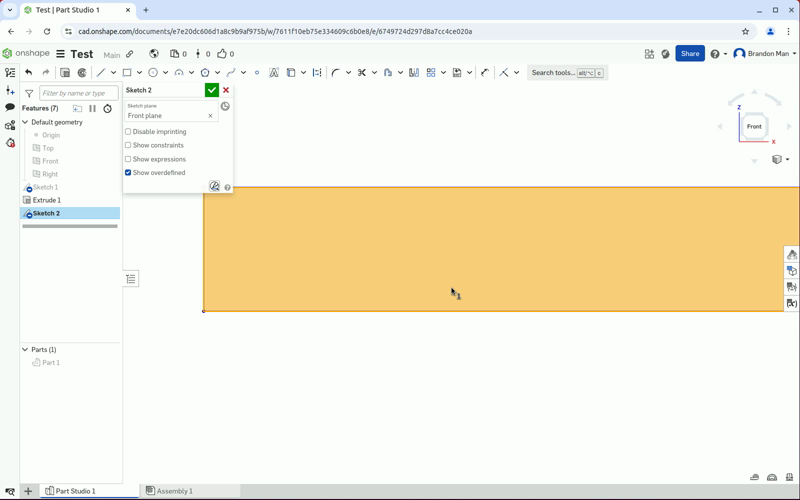
scroll(-6)
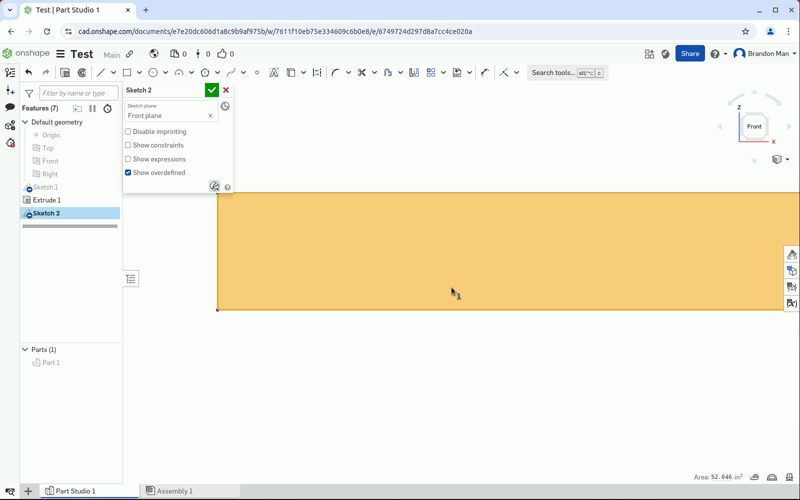
scroll(-6)
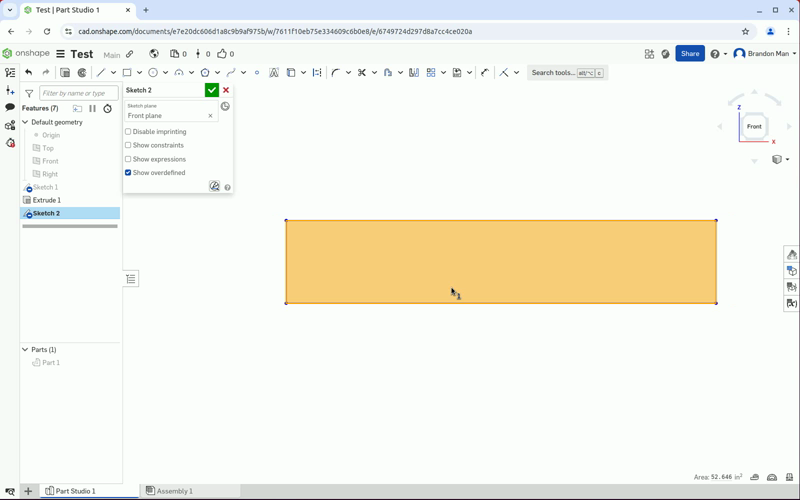
scroll(-6)
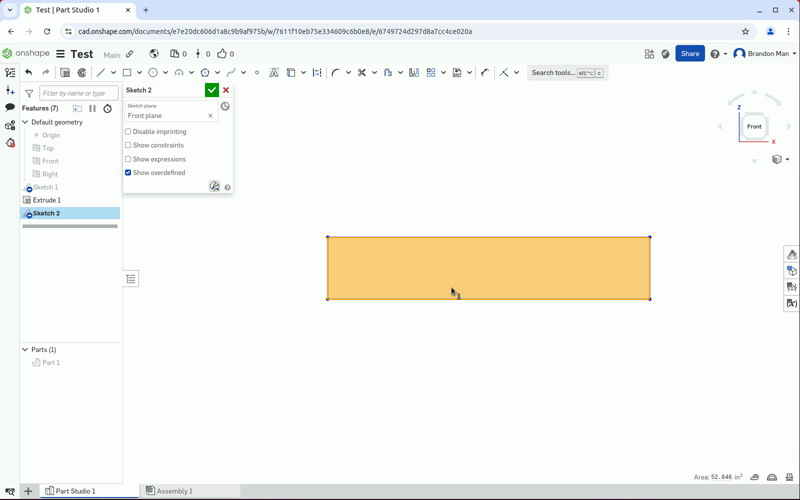
scroll(-6)
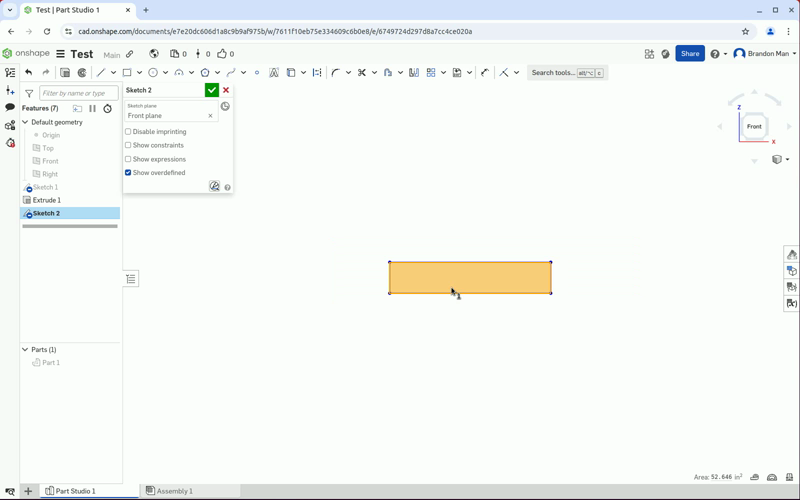
scroll(-6)
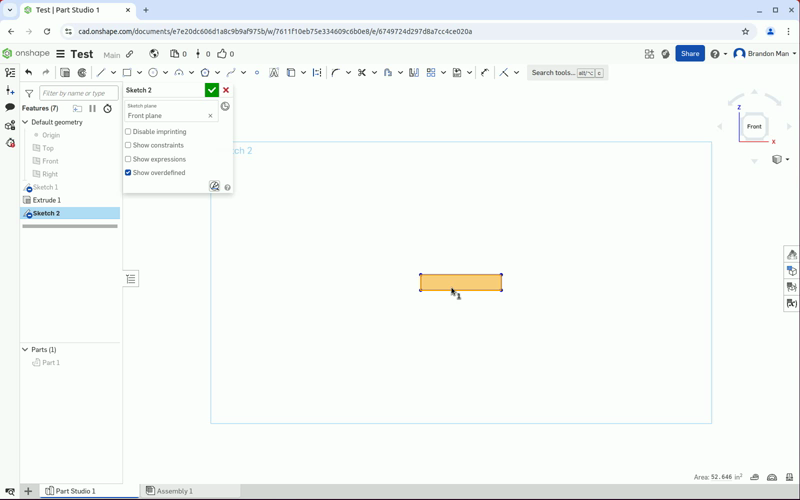
mouse_move(73, 352)
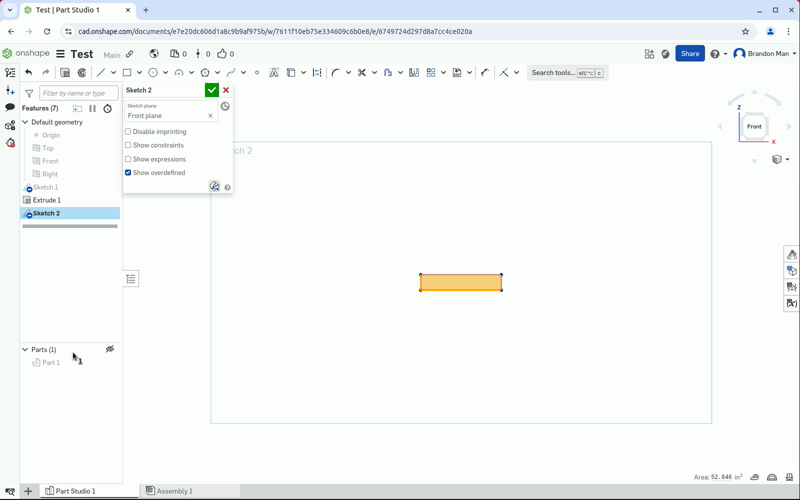
key(shift+y)
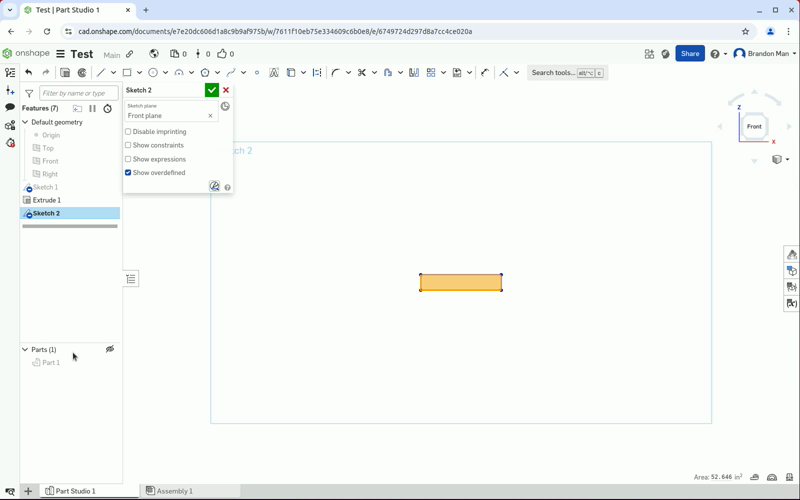
key(shift+e)
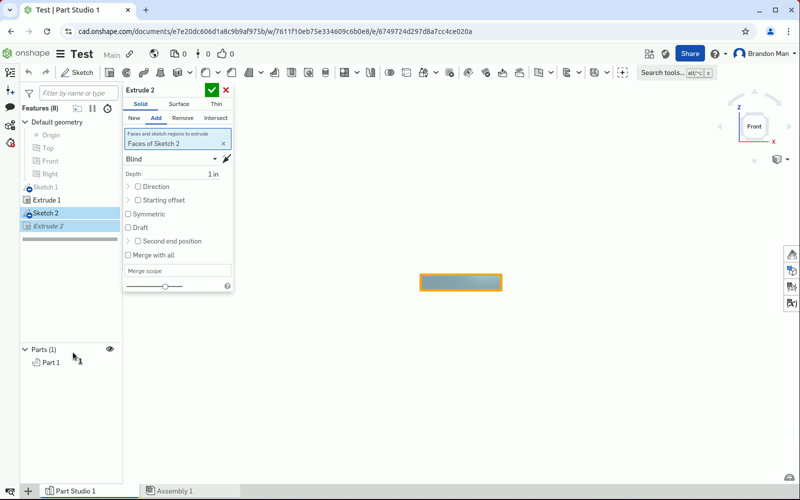
mouse_move(143, 106)
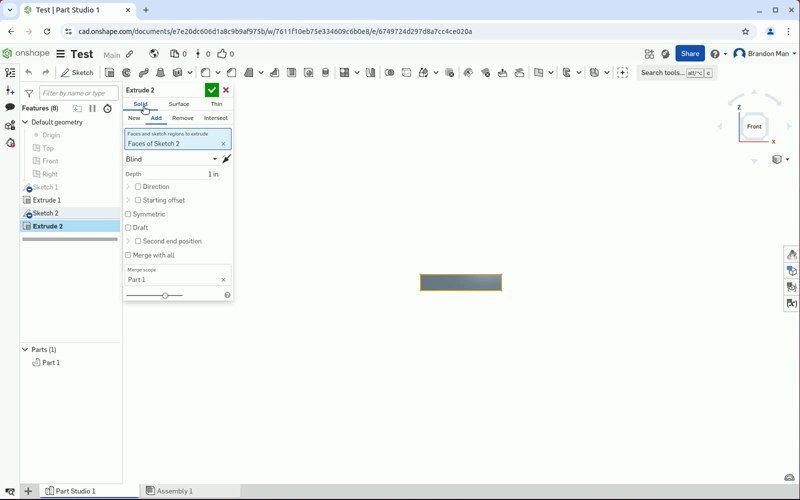
click(143, 106)
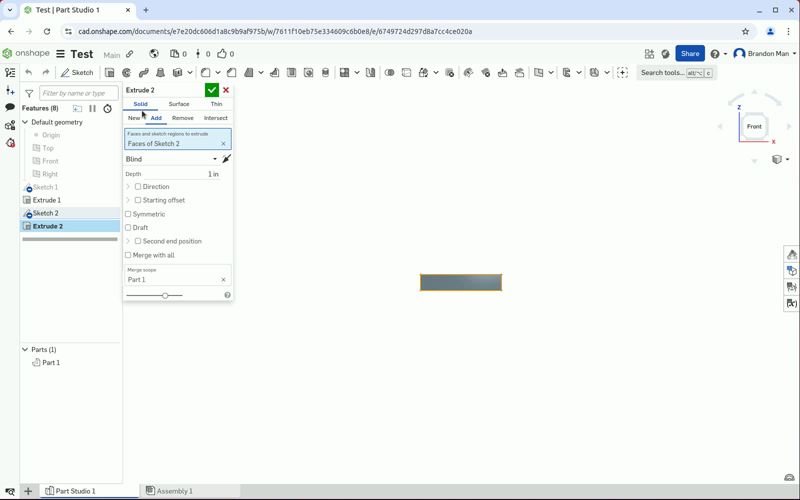
mouse_move(137, 120)
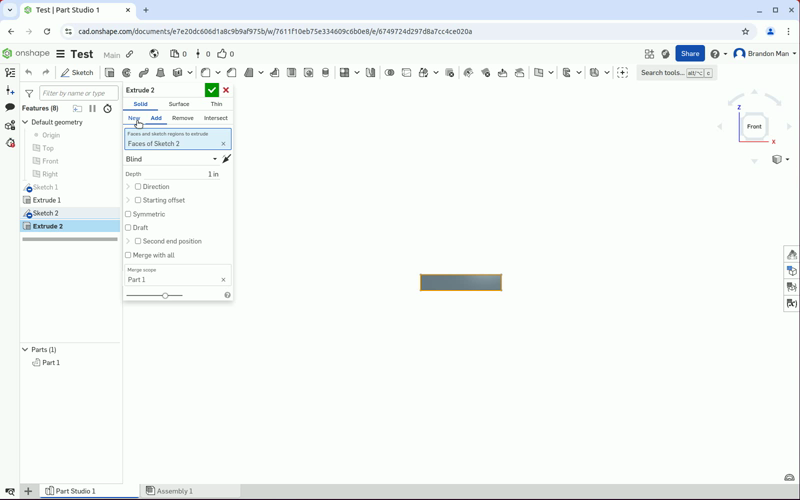
click(137, 120)
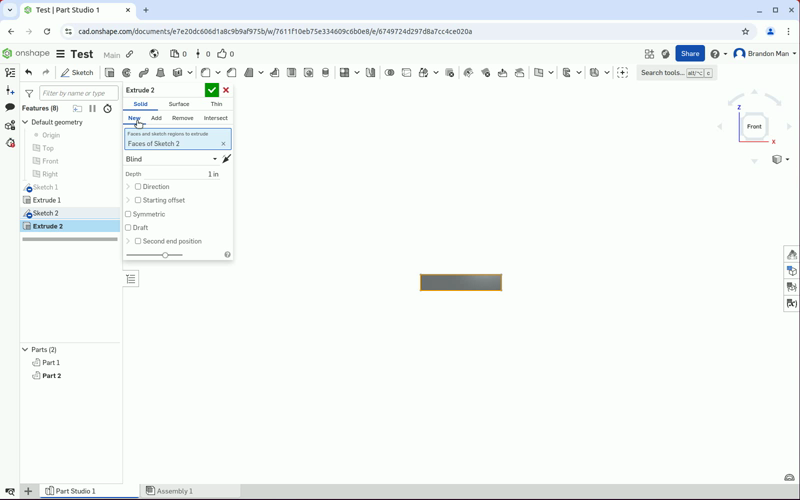
key(tab, 4)
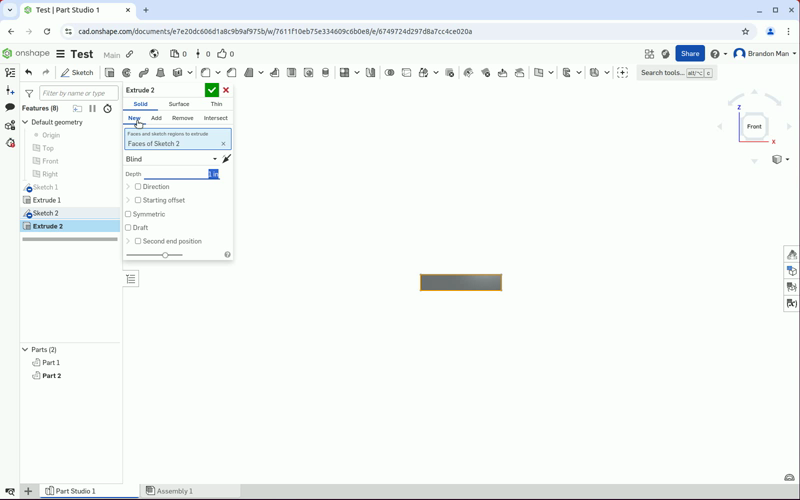
text(0.481)
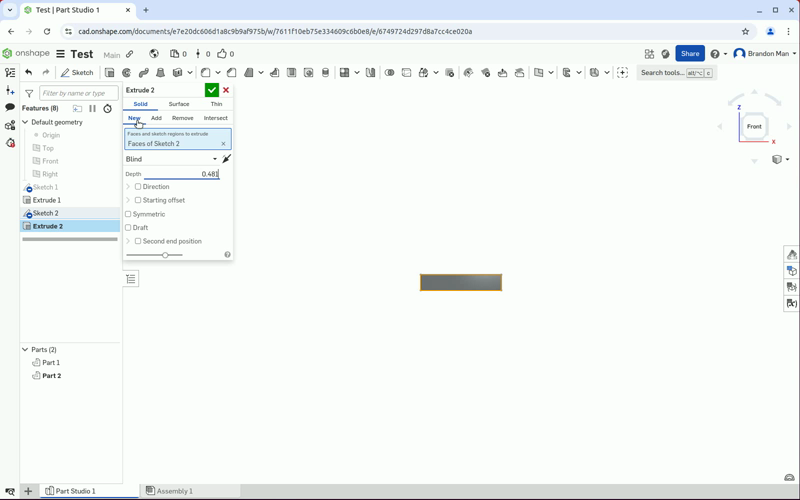
key(enter)
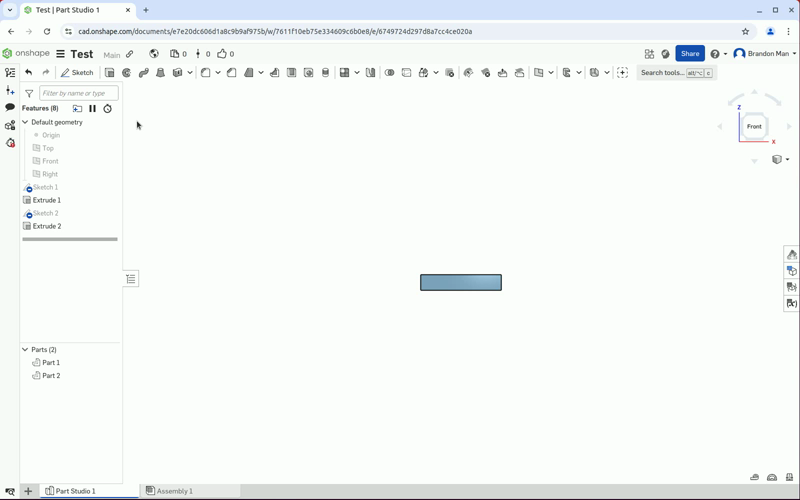
key(shift+h)
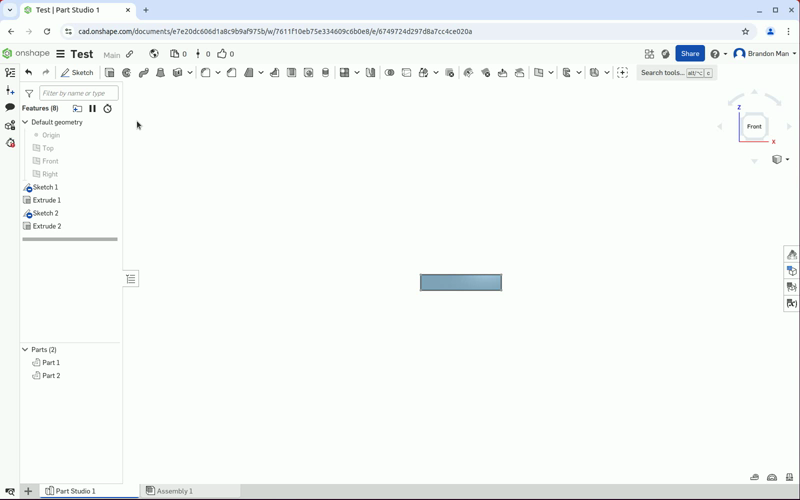
key(shift+h)
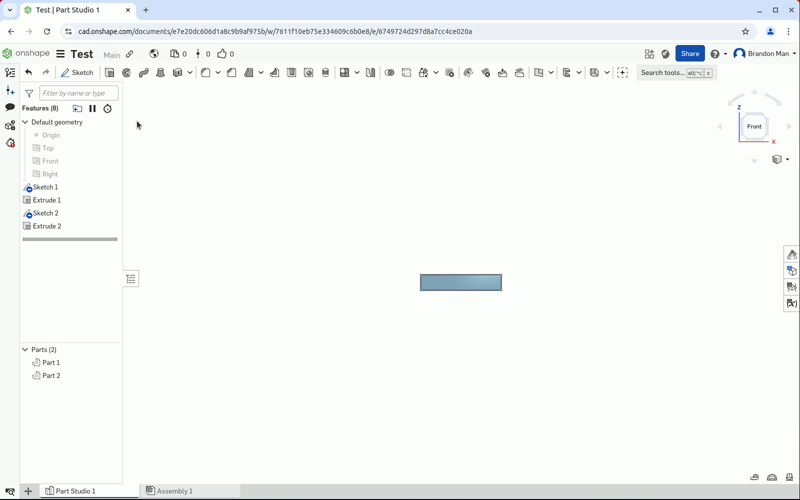
key(shift+7)
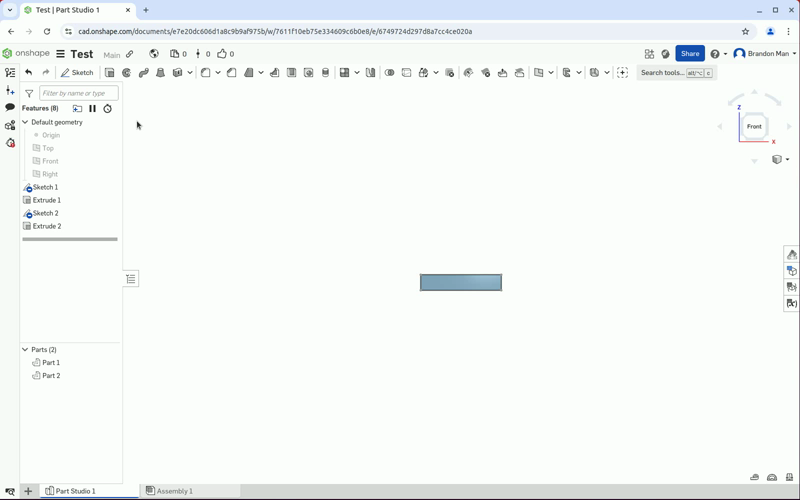
key(left, 2)
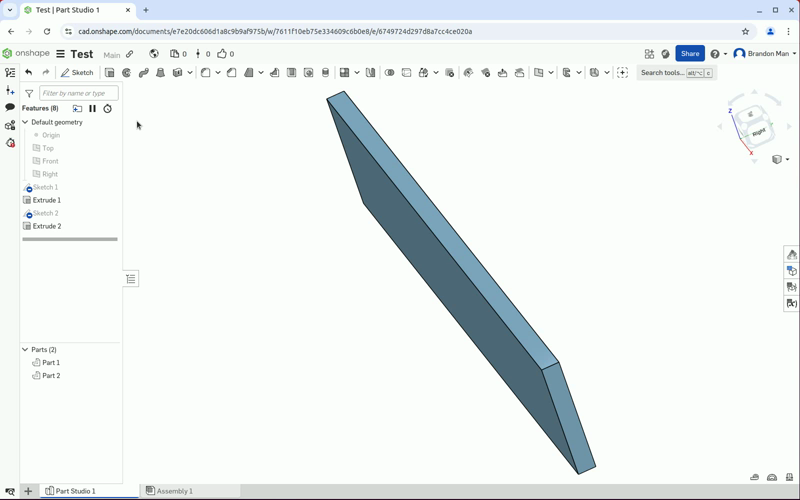
key(down, 2)
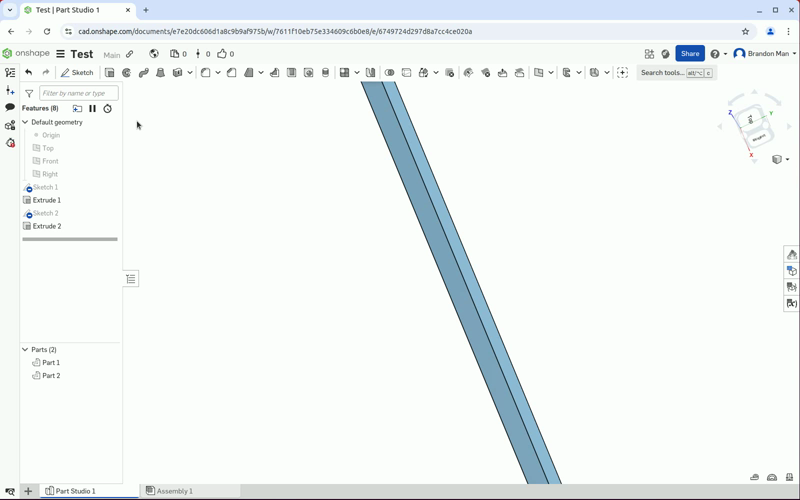
key(up, 2)
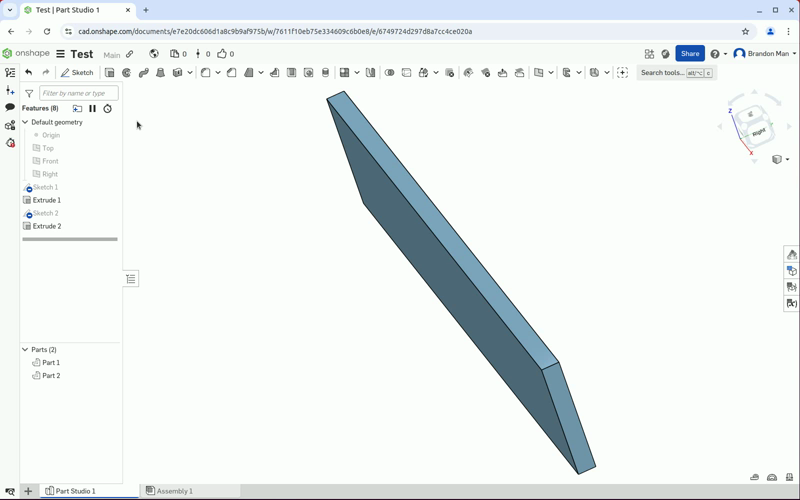
key(right, 2)
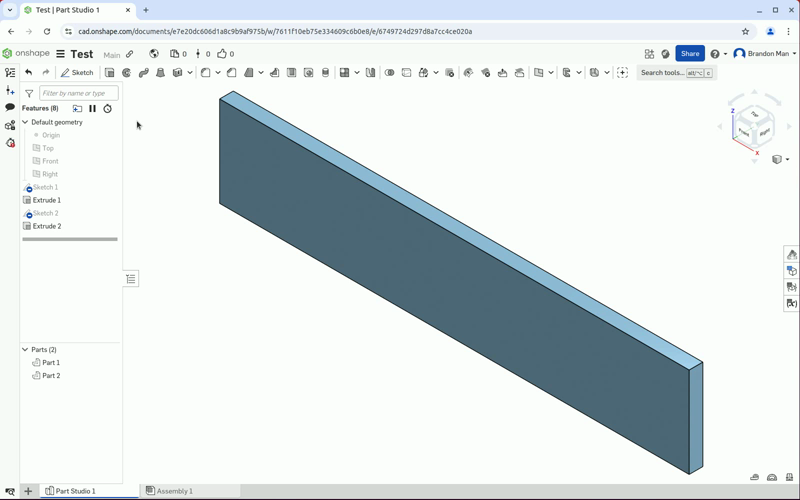
mouse_move(73, 189)
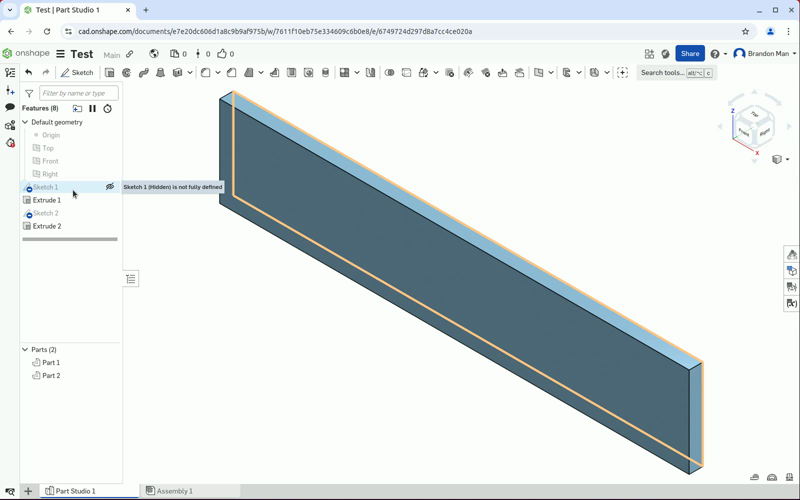
click(73, 189)